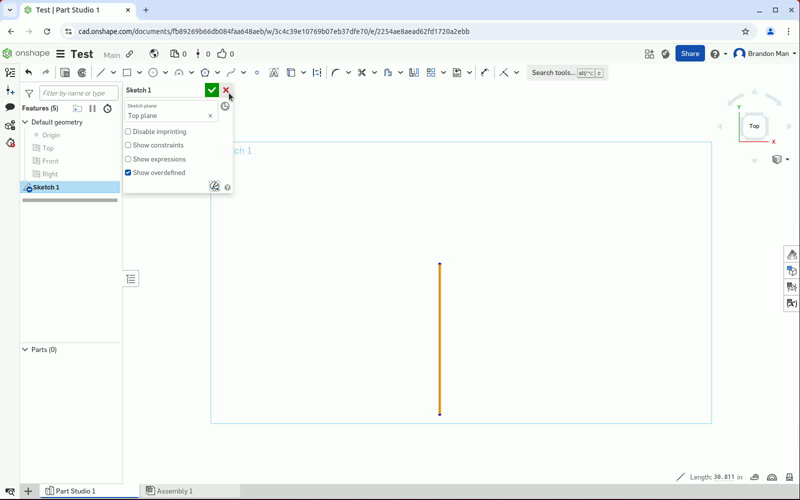
key(shift+h)
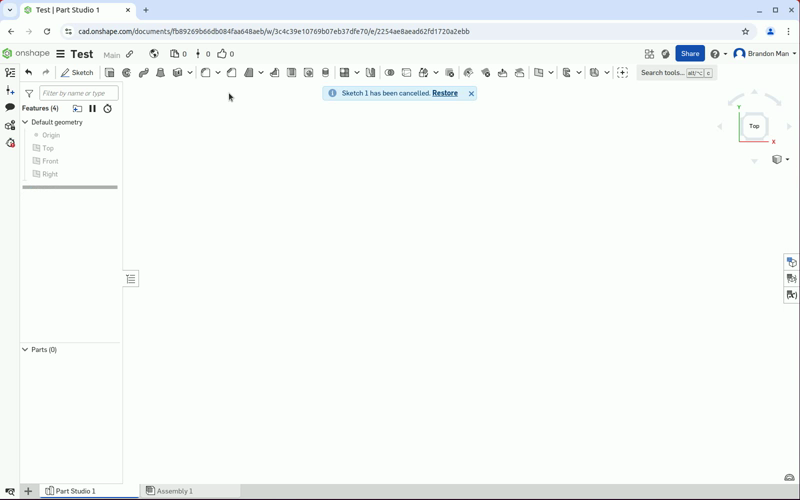
mouse_move(73, 352)
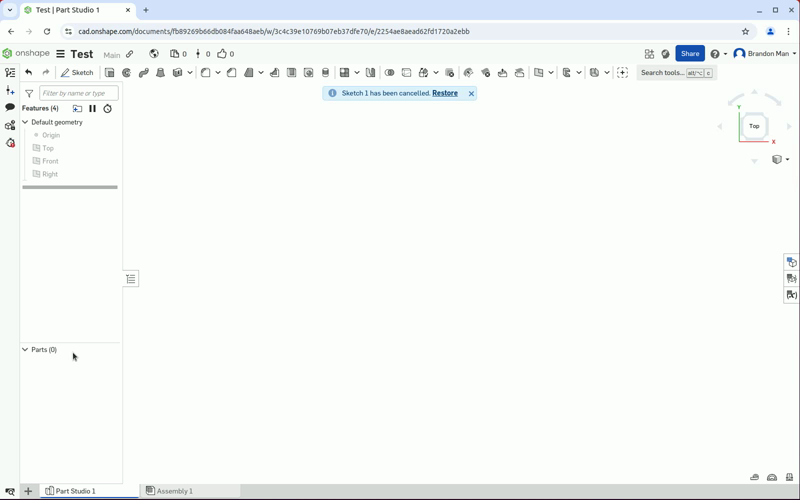
key(y)
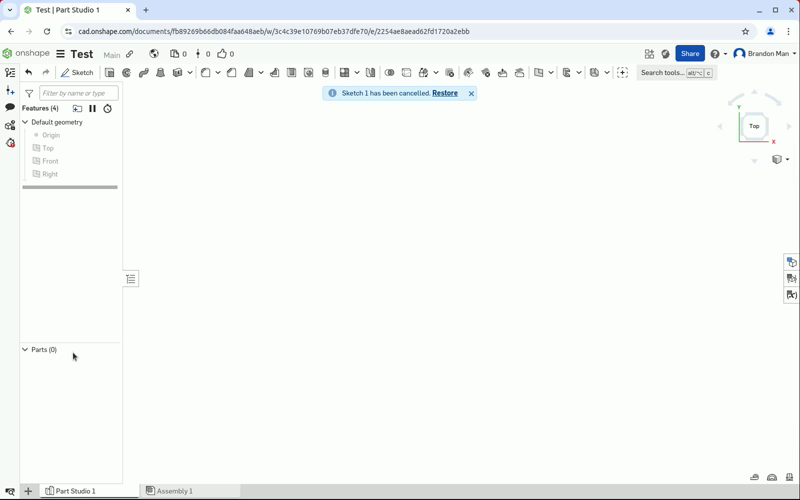
key(shift+p)
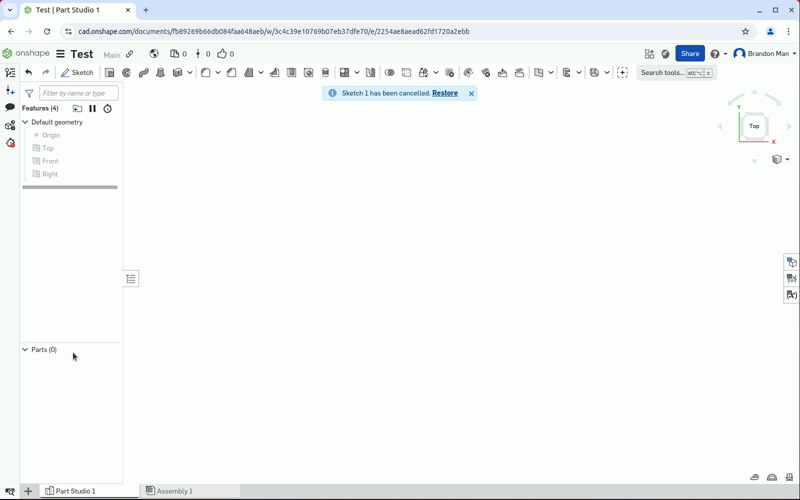
key(space)
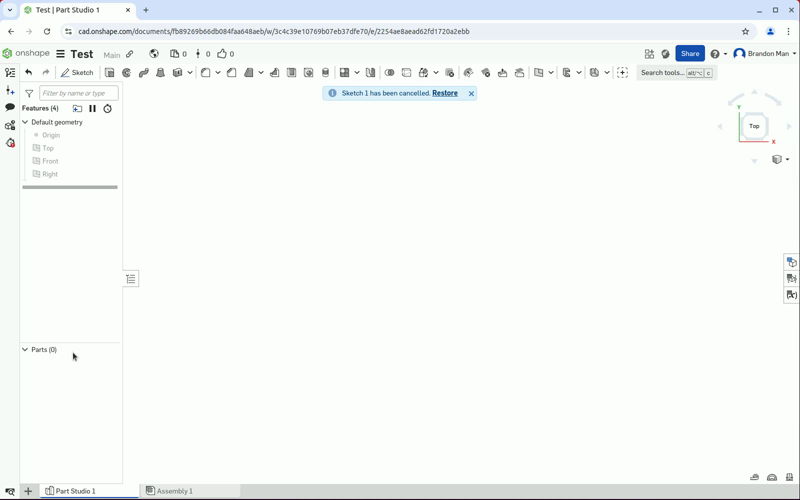
key_down(shift)
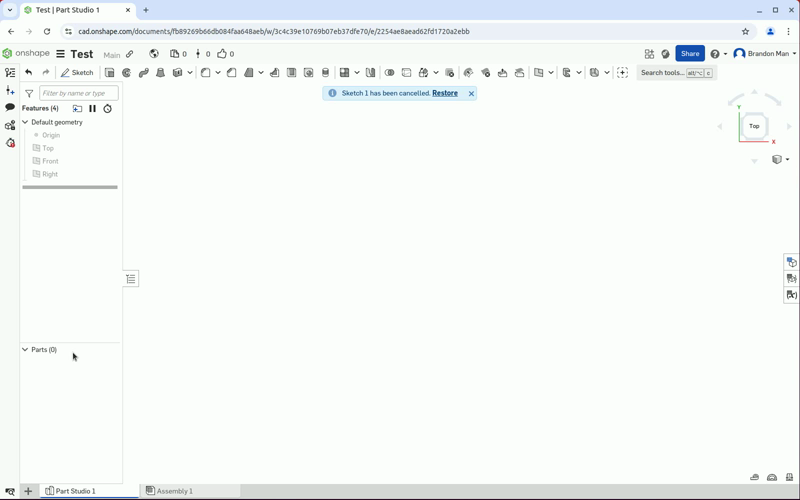
key(up)
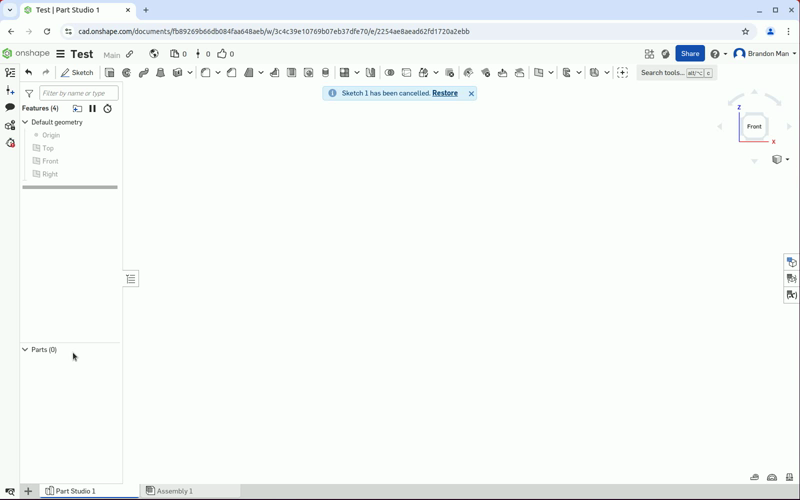
key_up(shift)
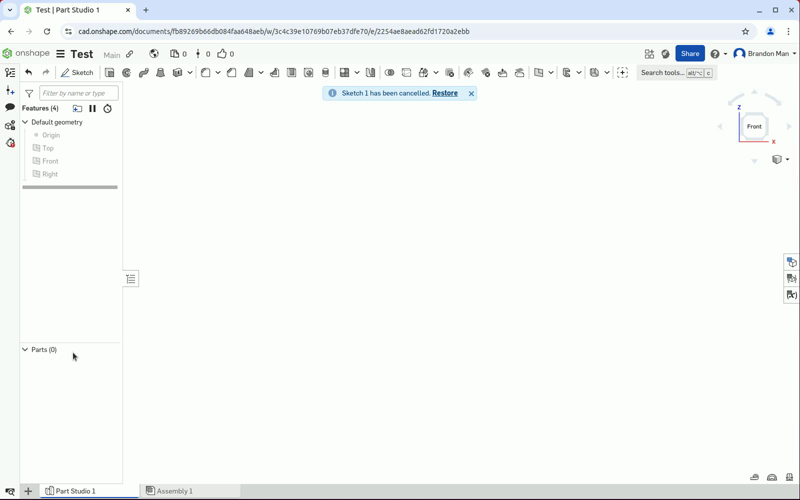
mouse_move(73, 352)
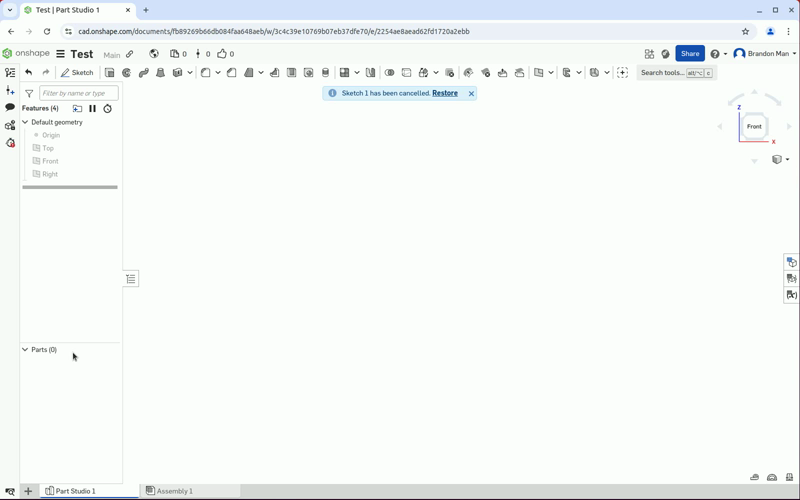
key(shift+y)
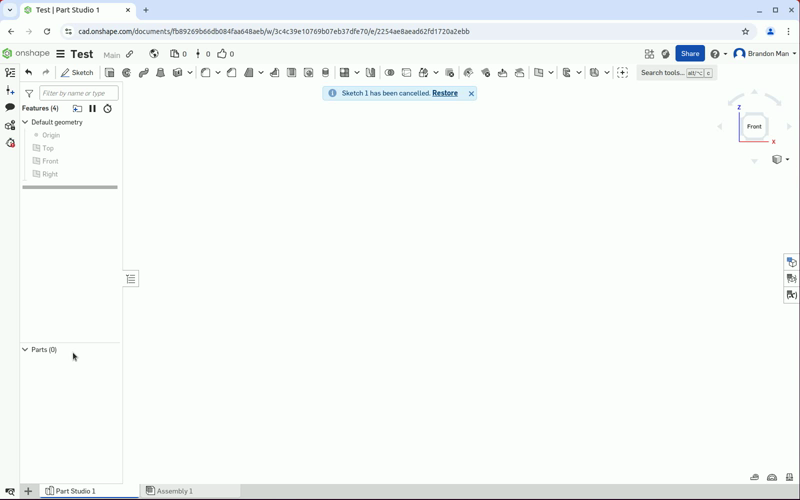
key(shift+s)
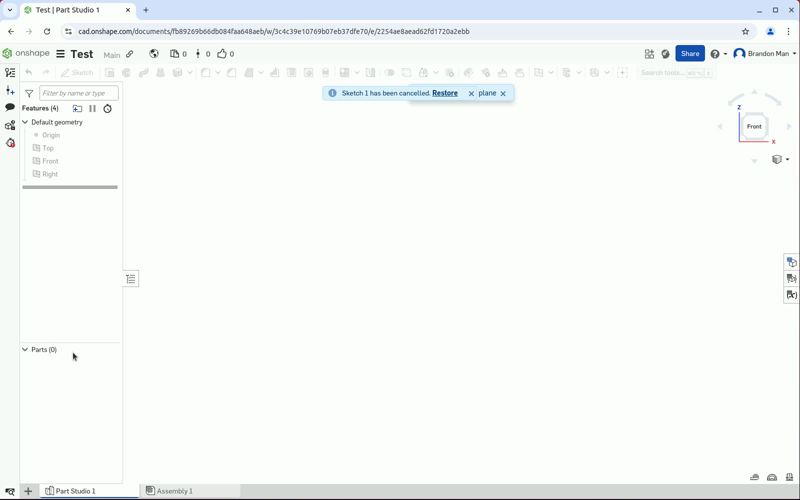
mouse_move(73, 163)
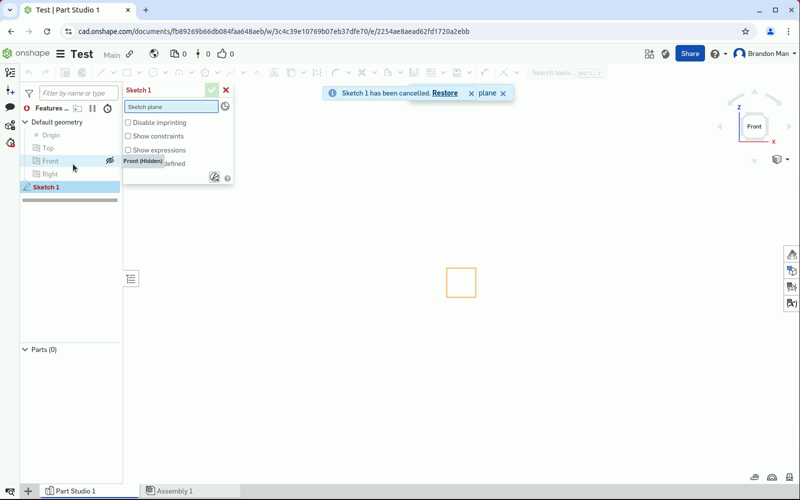
click(73, 163)
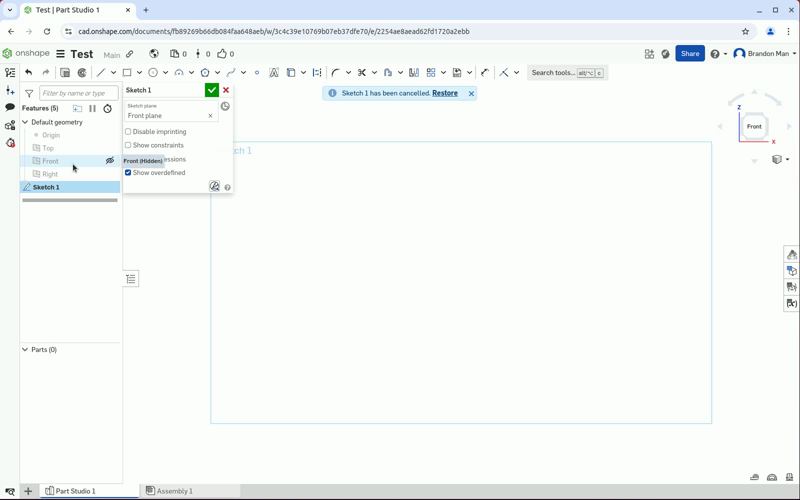
mouse_move(73, 352)
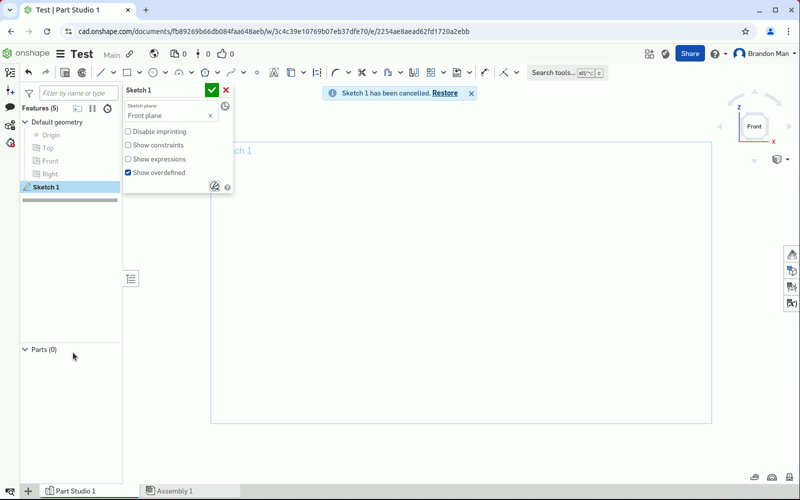
key(y)
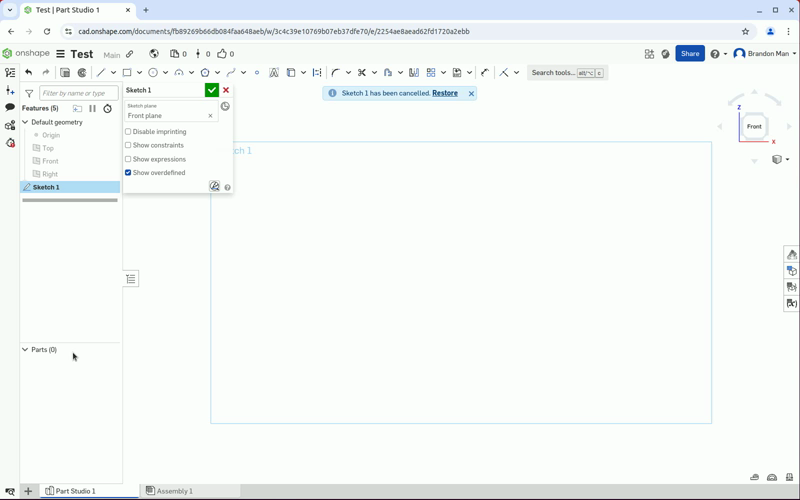
key(l)
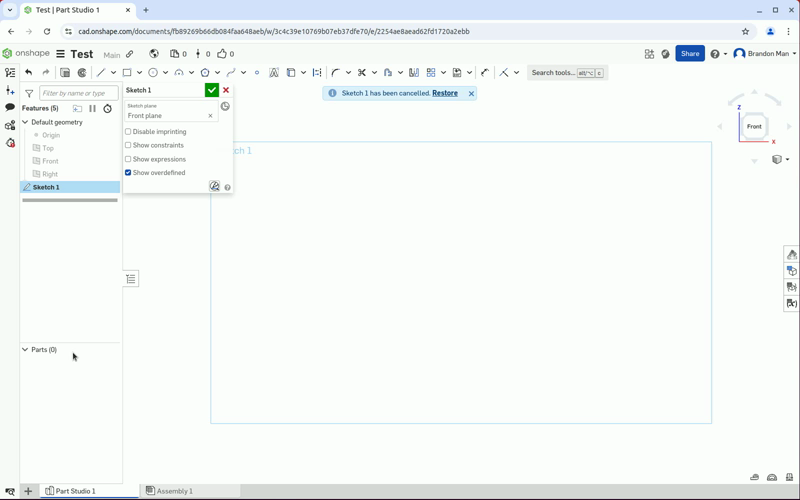
key_down(shift)
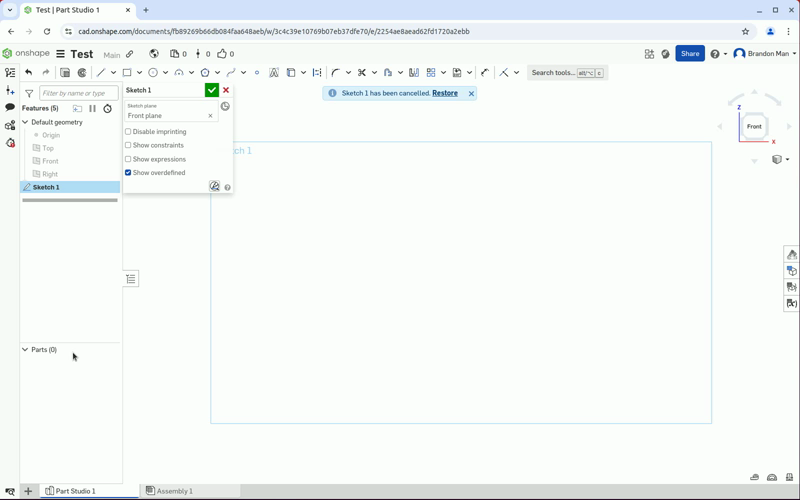
mouse_move(396, 314)
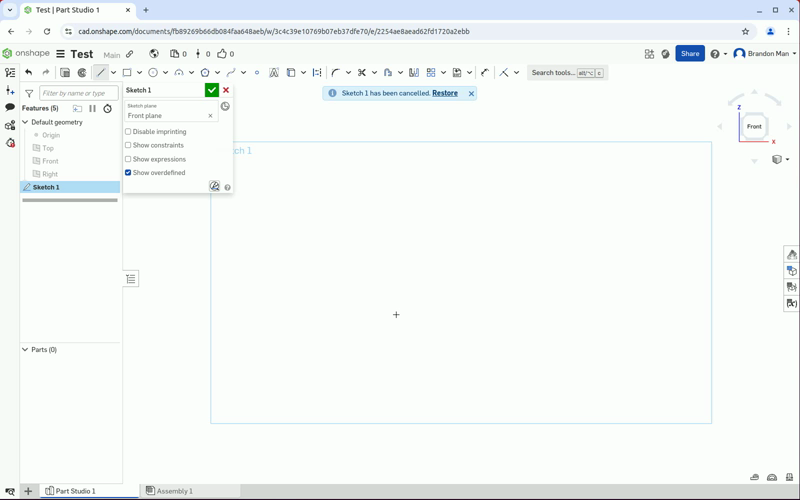
click(396, 314)
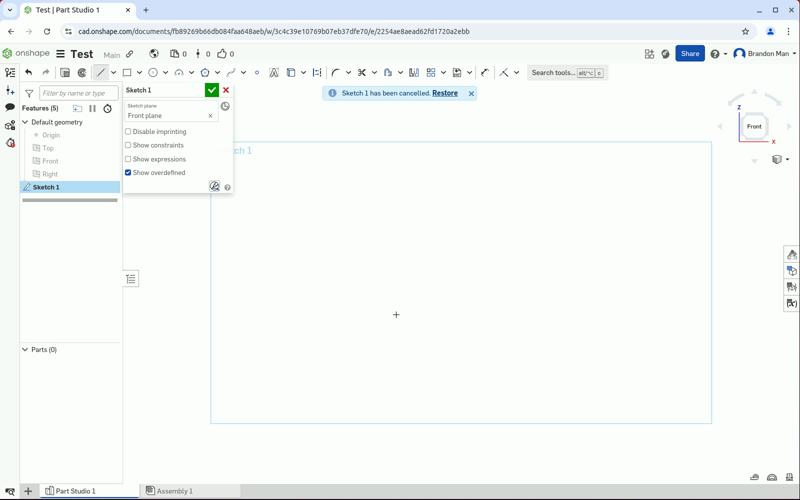
key_up(shift)
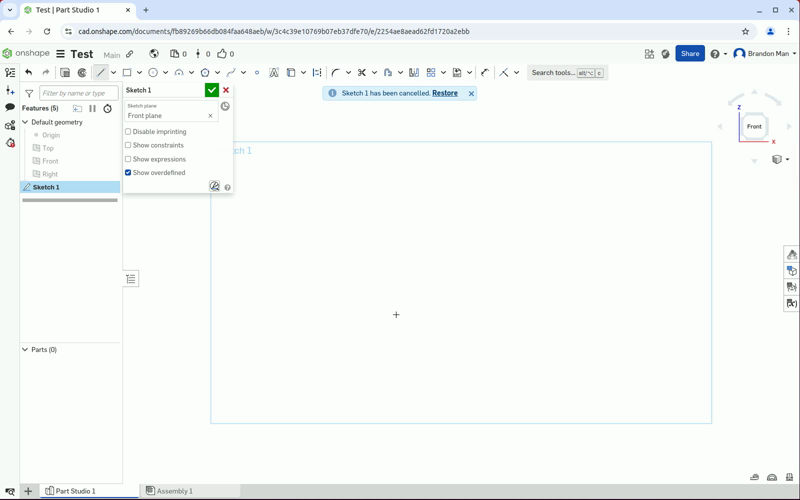
key_down(shift)
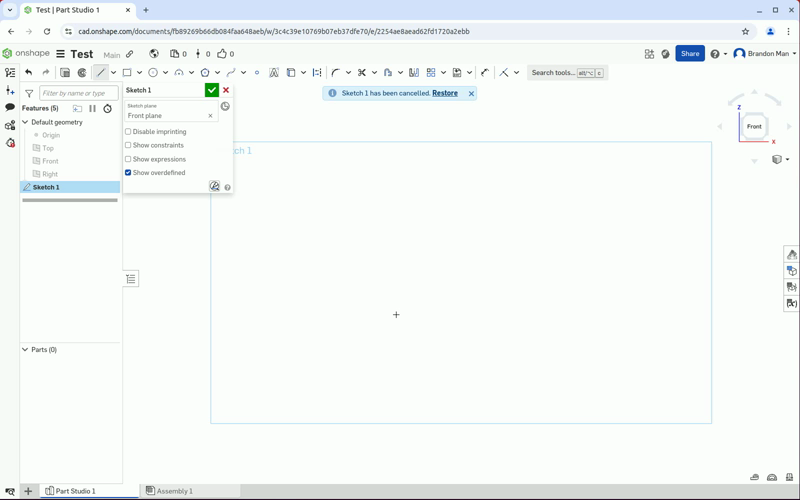
mouse_move(480, 314)
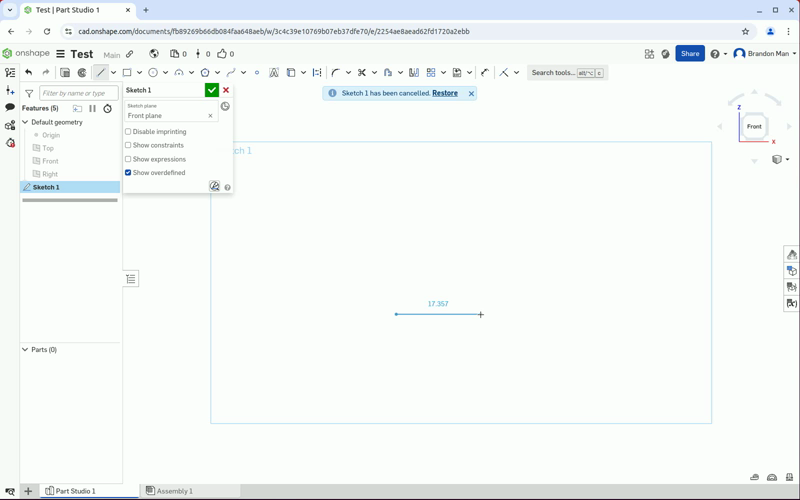
click(480, 314)
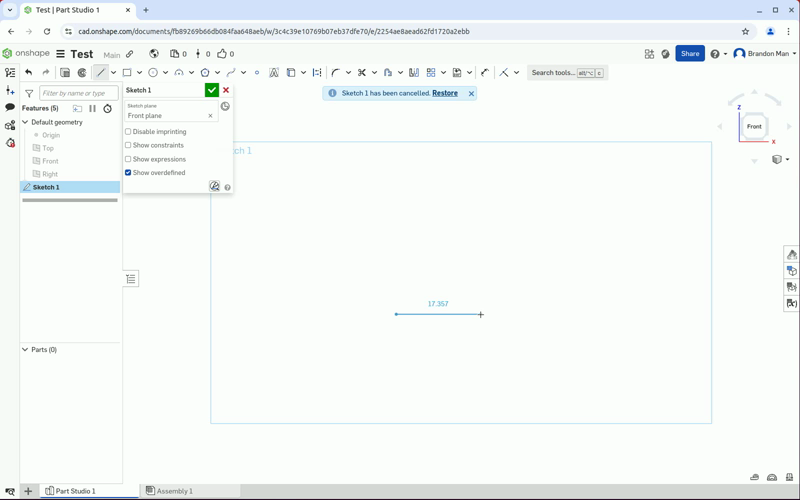
key_up(shift)
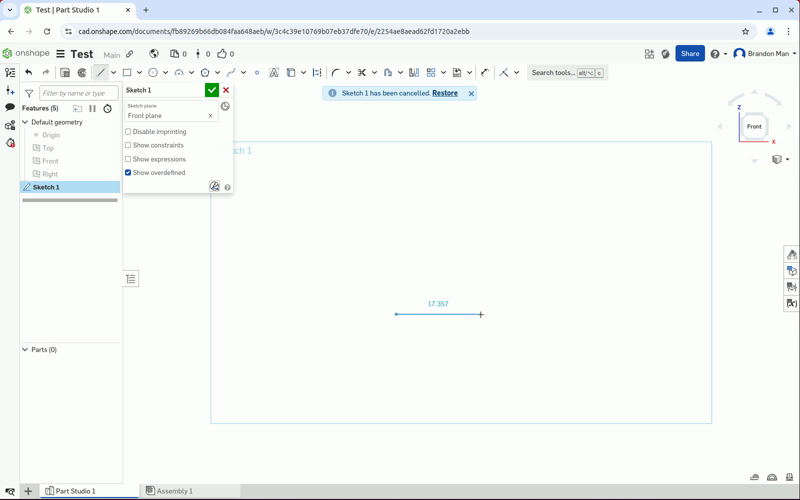
key_down(shift)
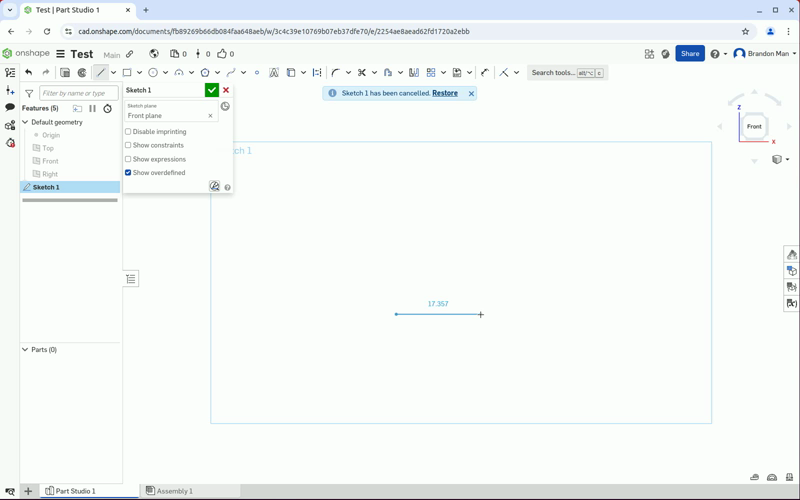
mouse_move(480, 247)
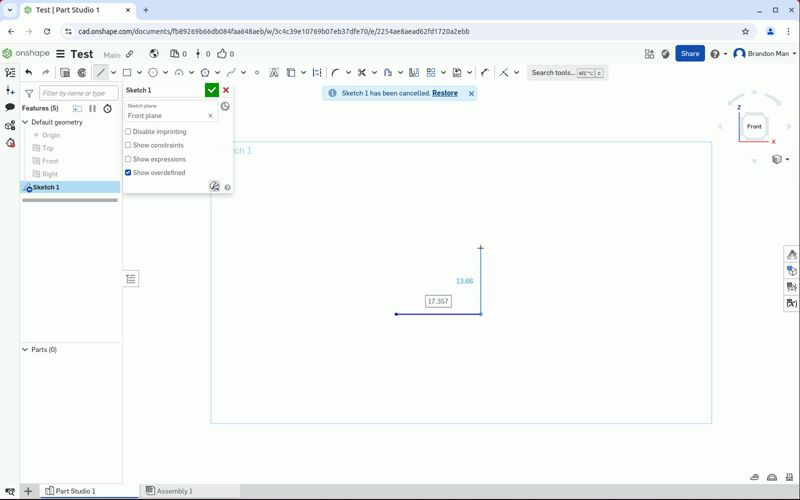
click(480, 247)
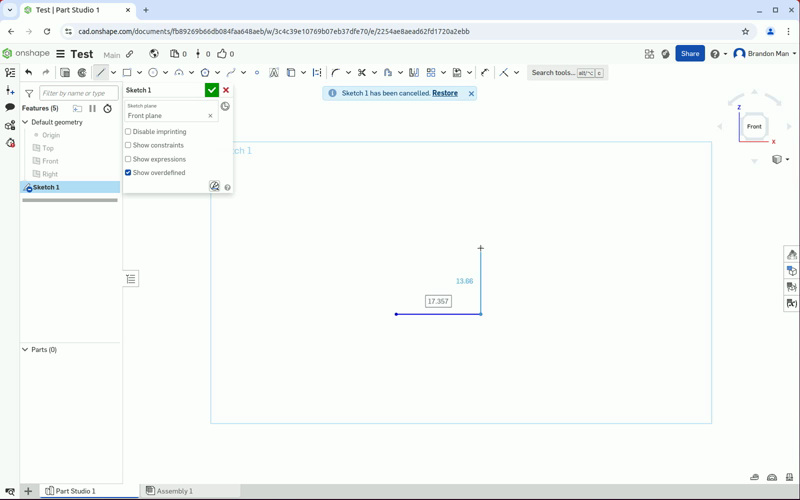
key_up(shift)
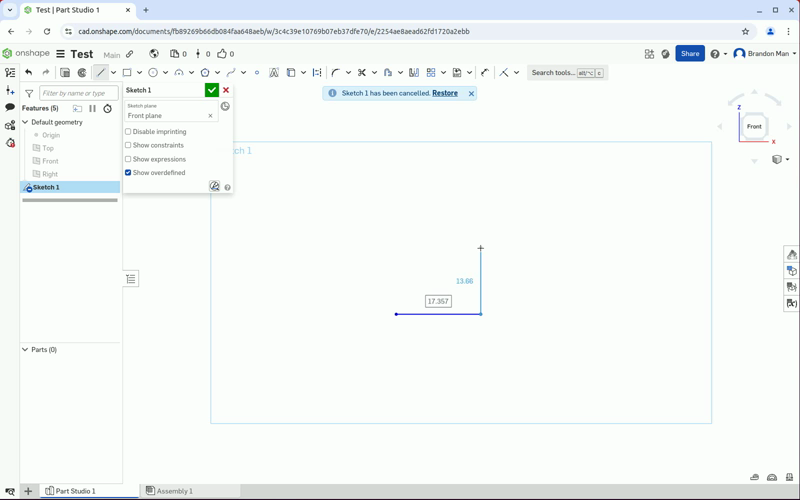
key_down(shift)
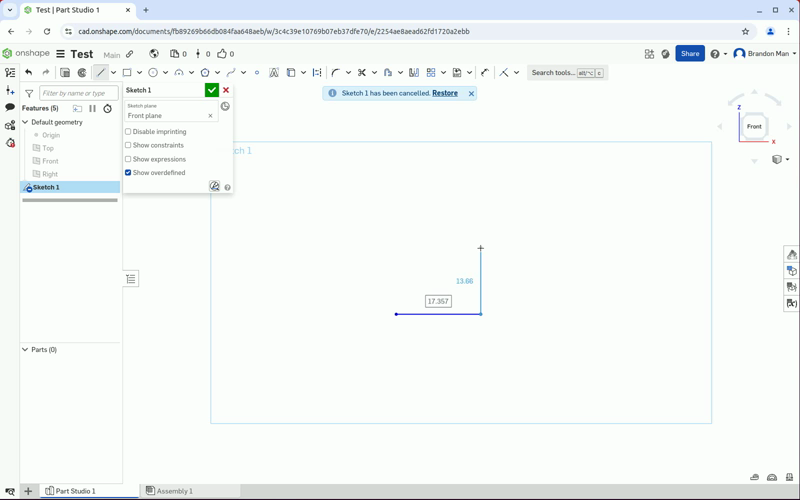
mouse_move(396, 247)
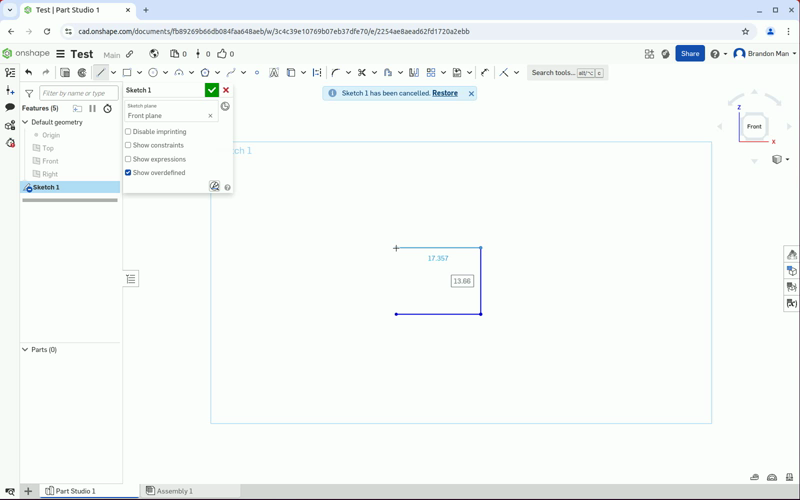
click(396, 247)
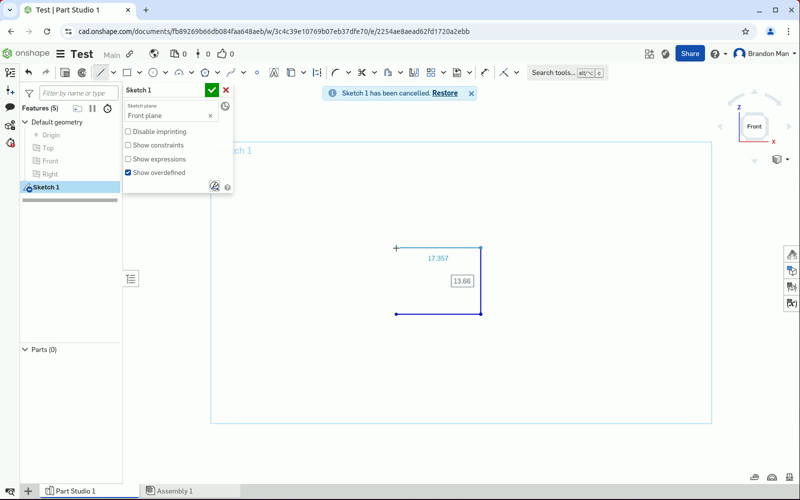
key_up(shift)
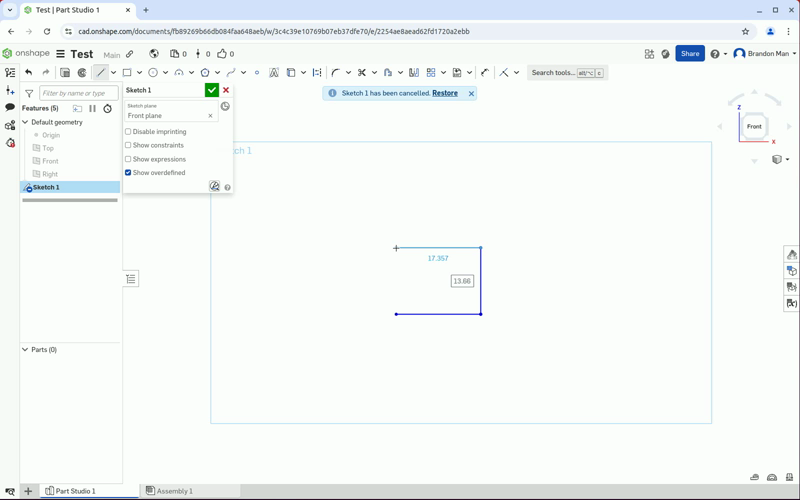
key_down(shift)
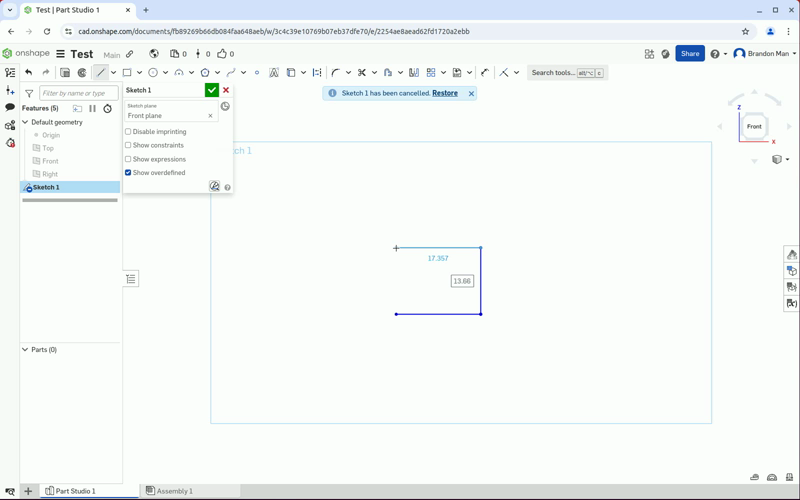
mouse_move(396, 314)
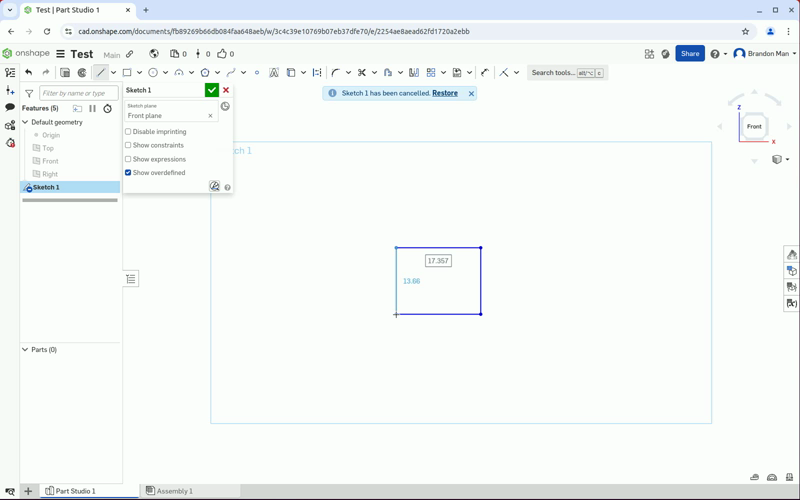
key_up(shift)
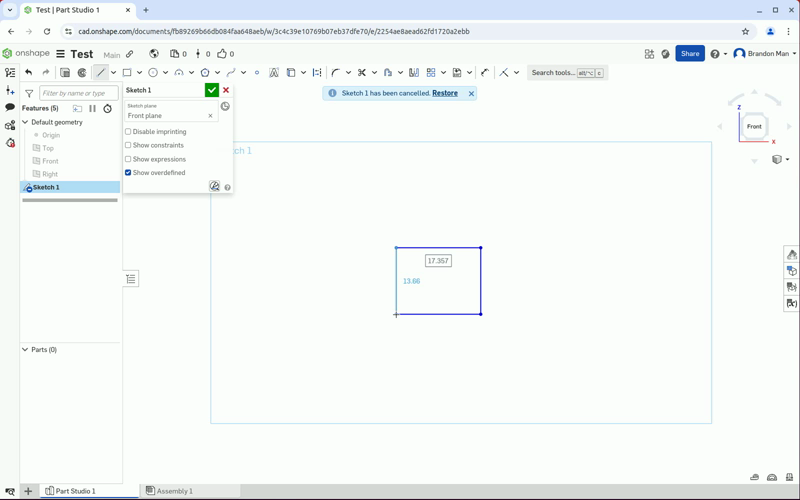
click(396, 314)
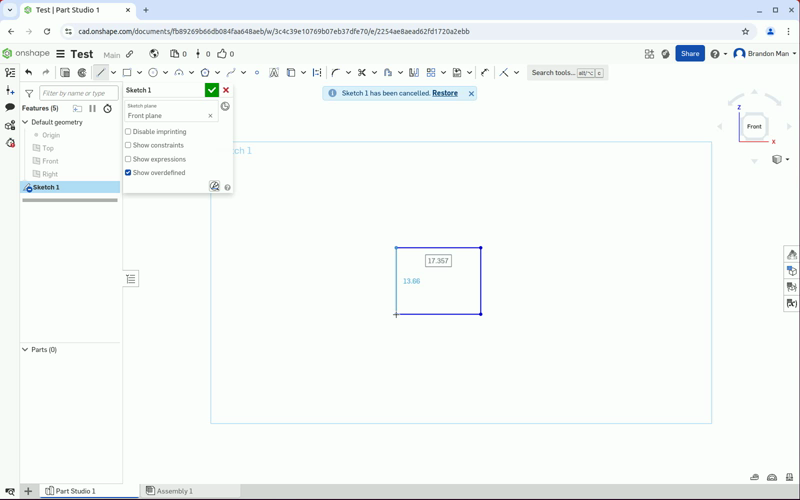
key(esc)
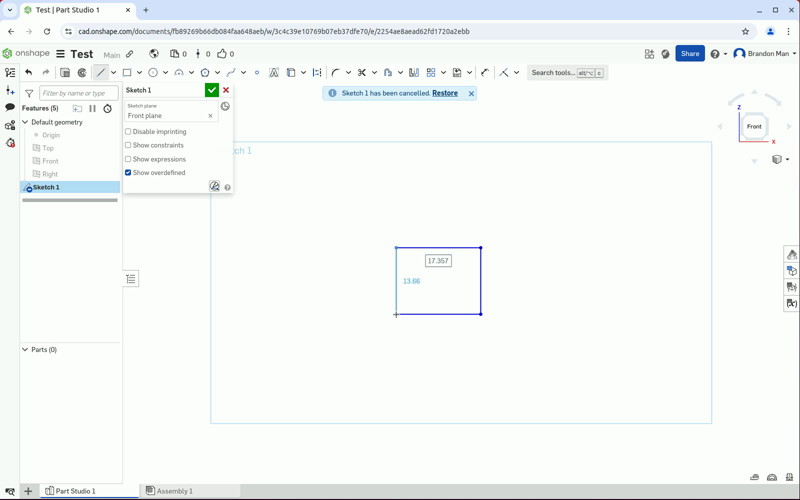
key(c)
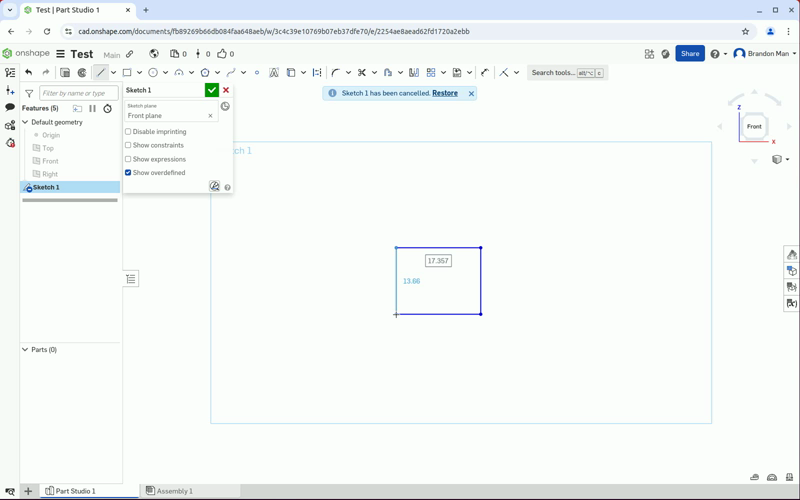
key_down(shift)
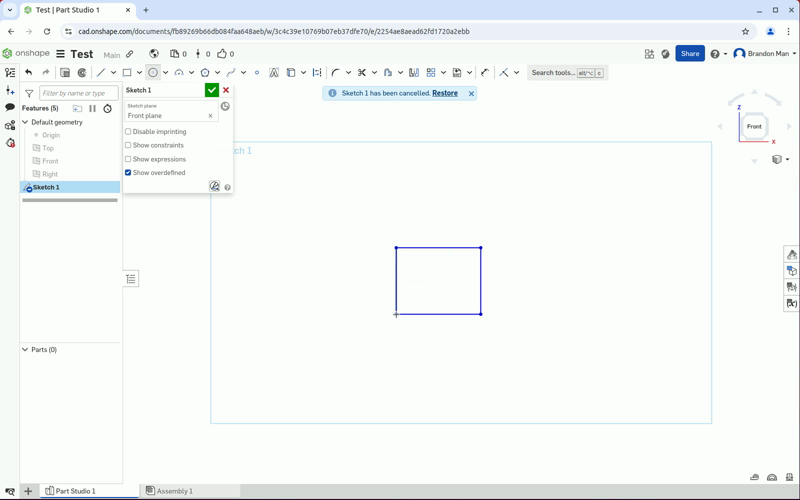
mouse_move(409, 261)
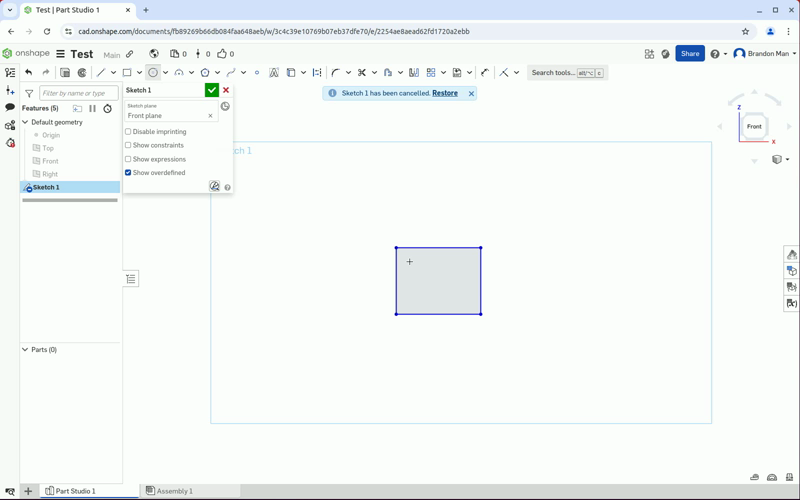
click(409, 261)
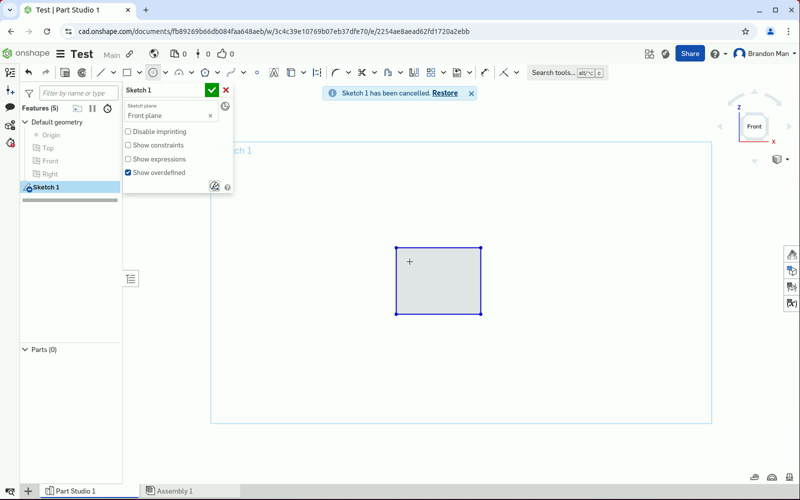
key_up(shift)
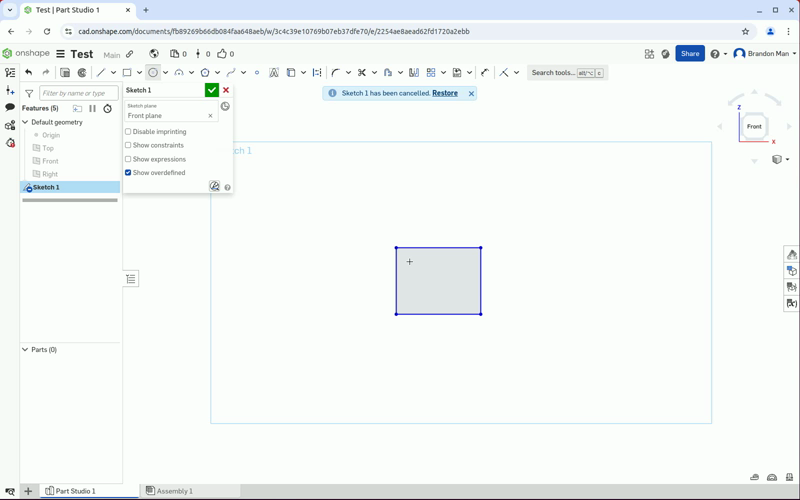
mouse_move(417, 261)
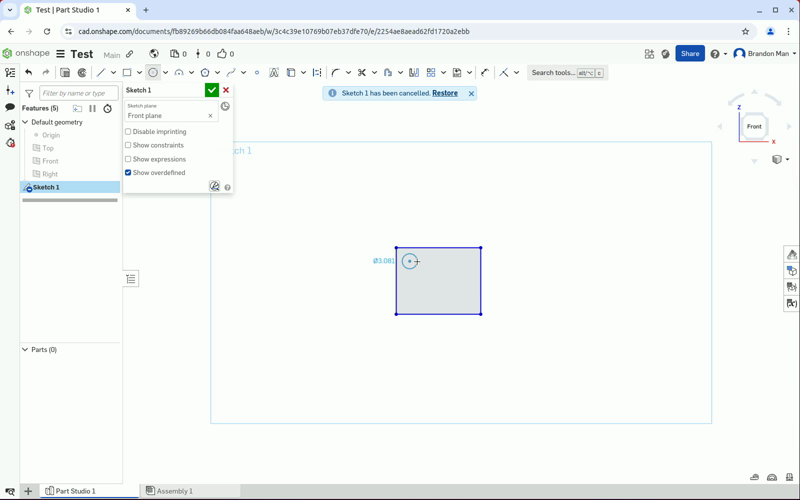
click(417, 261)
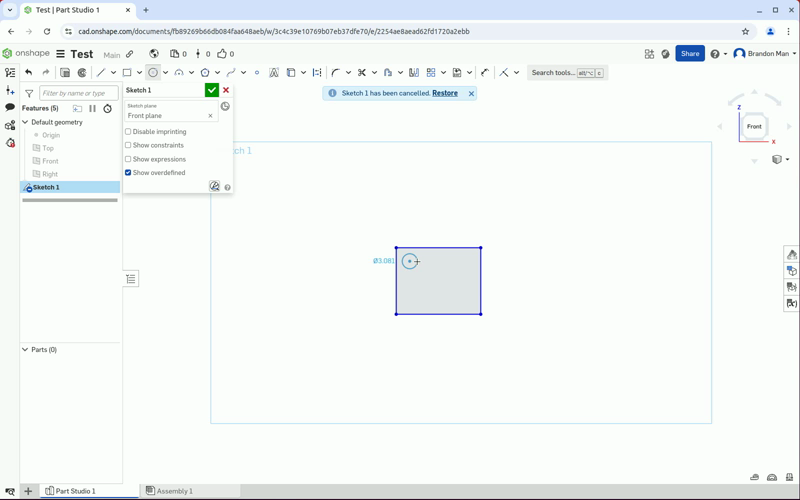
key(esc)
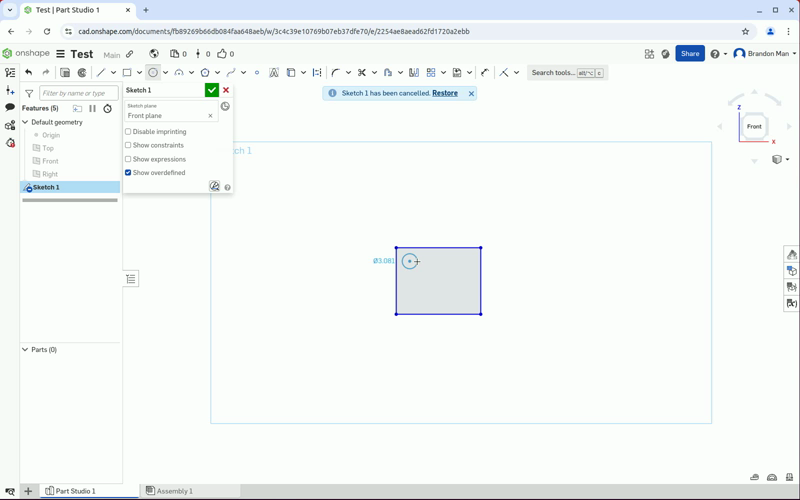
mouse_move(407, 273)
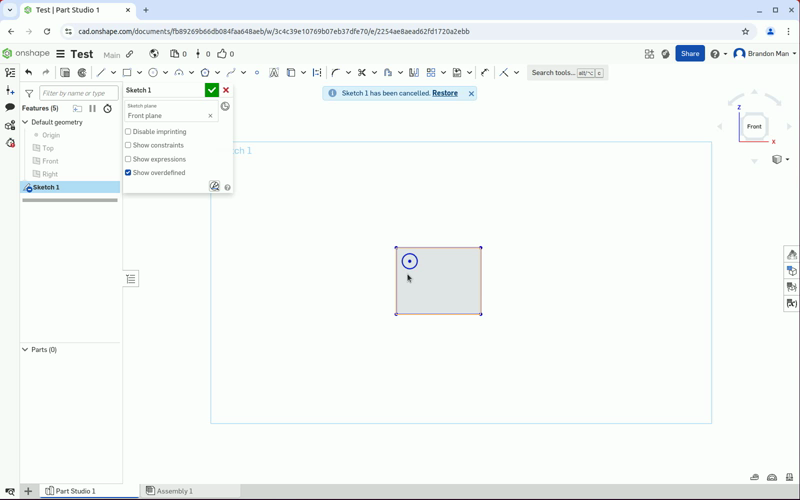
click(407, 273)
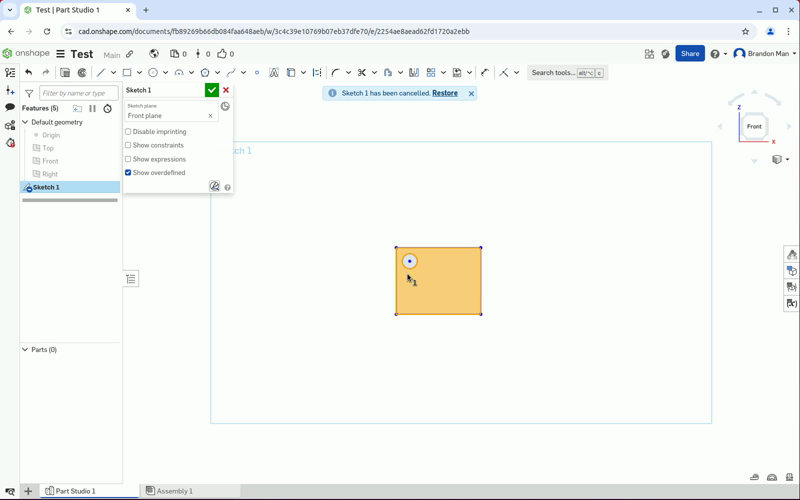
mouse_move(73, 352)
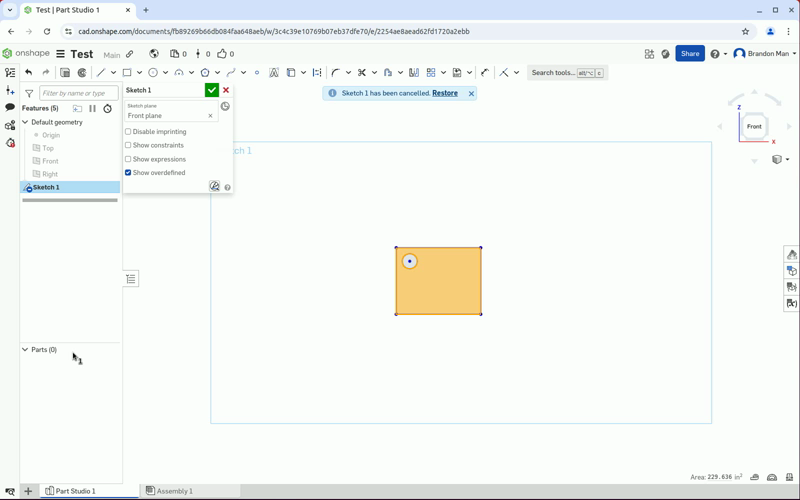
key(shift+y)
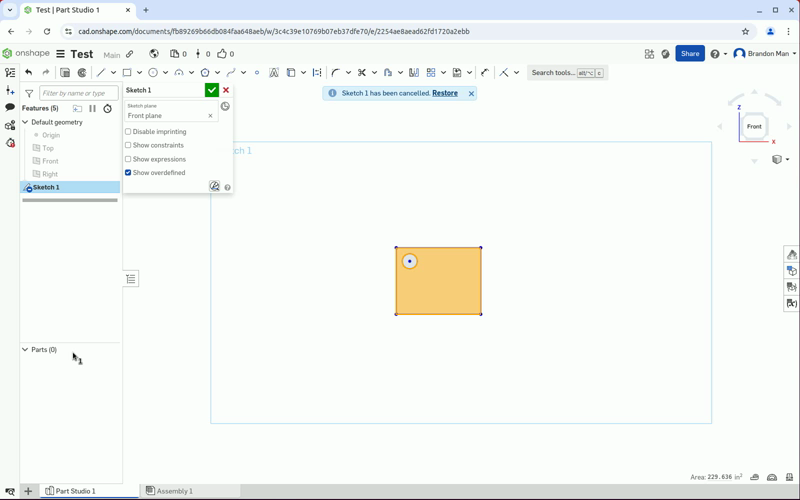
key(shift+e)
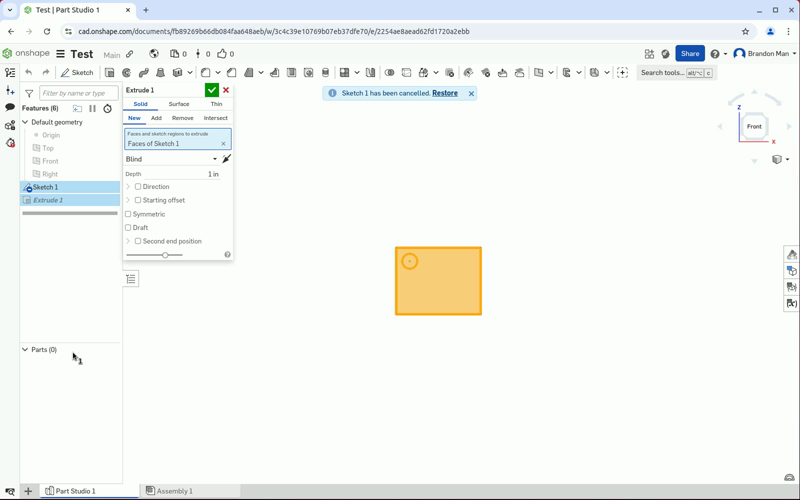
mouse_move(143, 106)
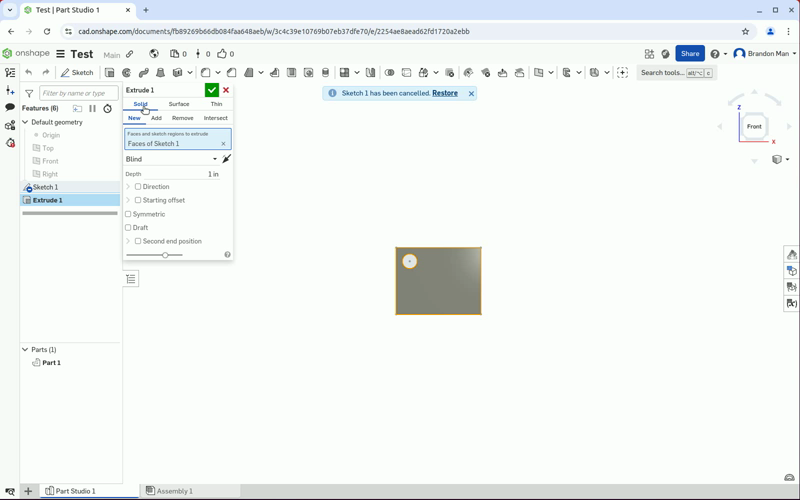
click(143, 106)
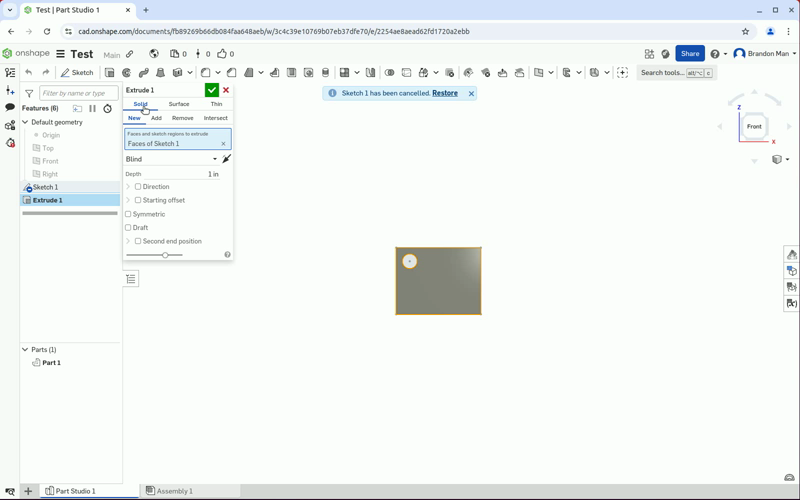
mouse_move(137, 120)
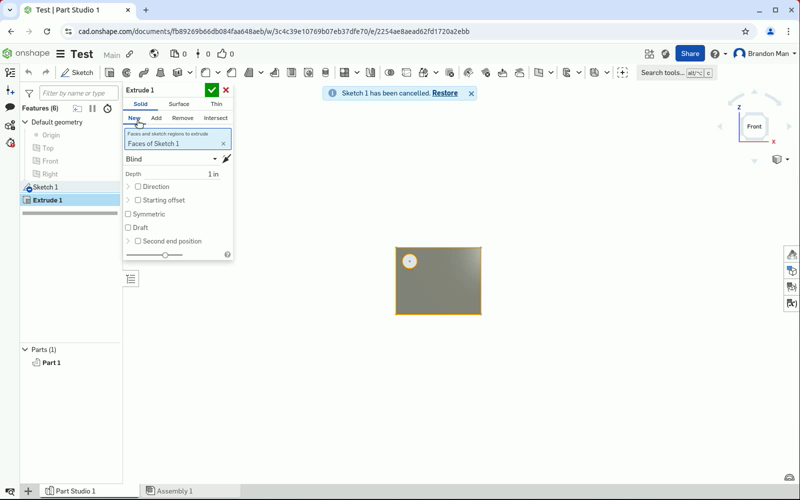
click(137, 120)
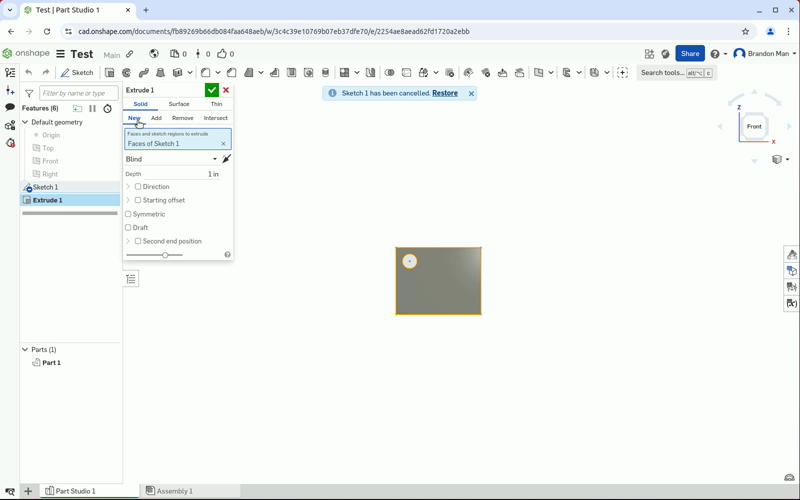
key(tab, 4)
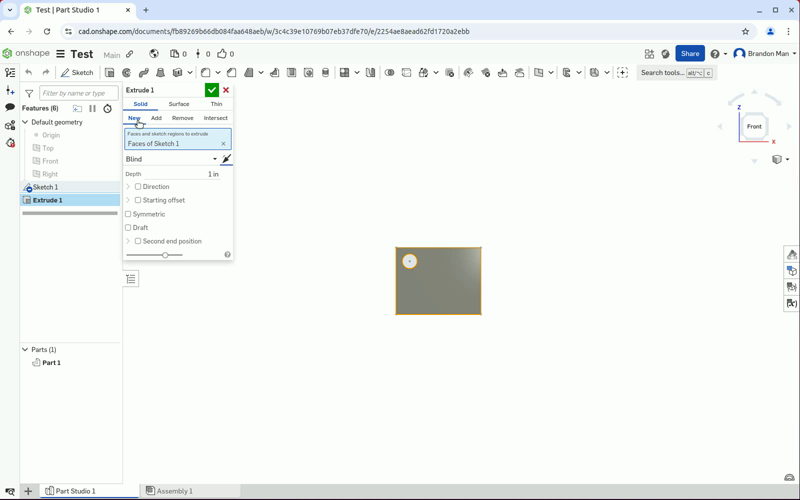
text(6.018)
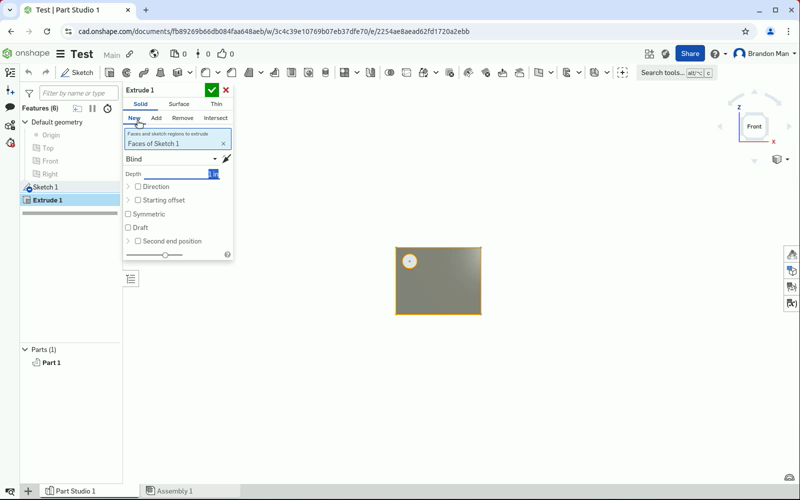
key(enter)
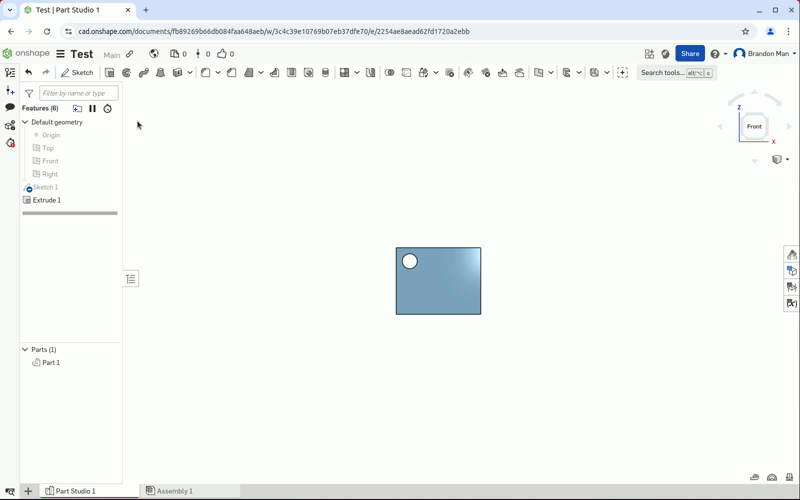
key(shift+h)
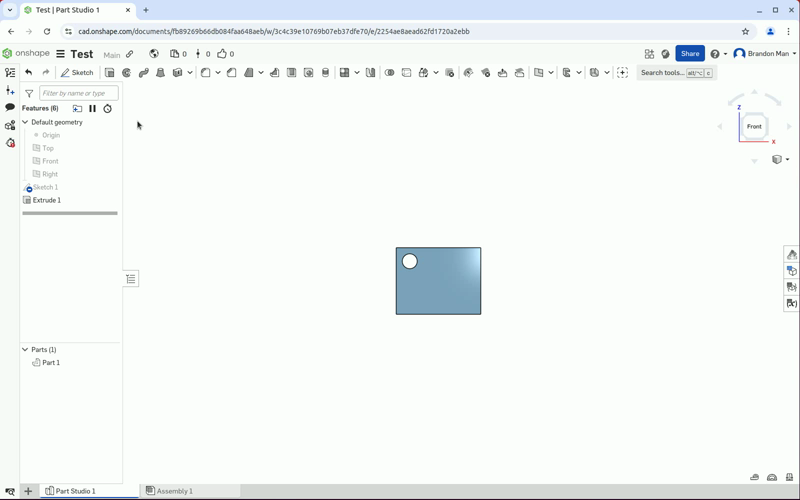
key(shift+h)
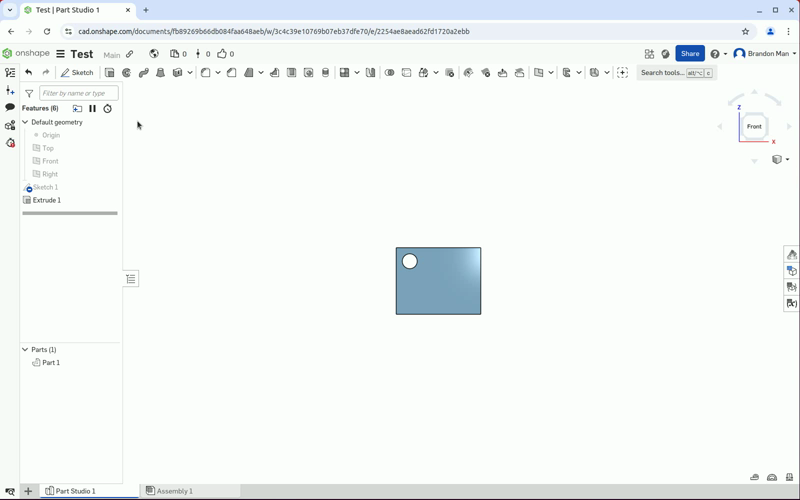
mouse_move(73, 189)
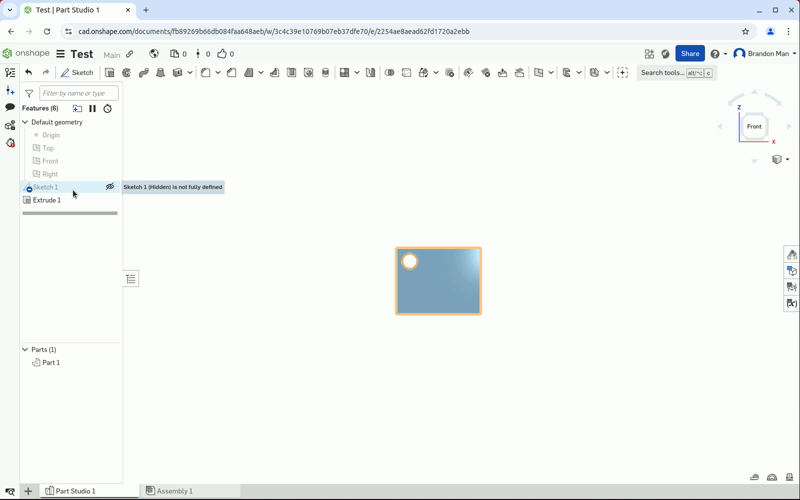
click(73, 189)
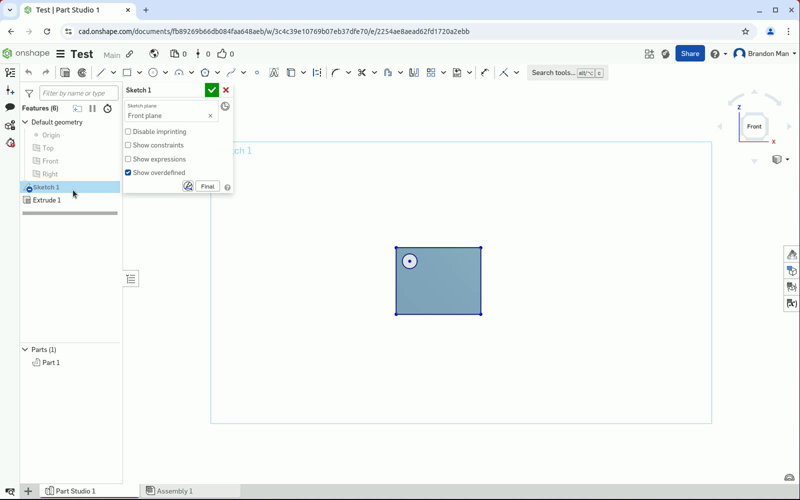
mouse_move(229, 92)
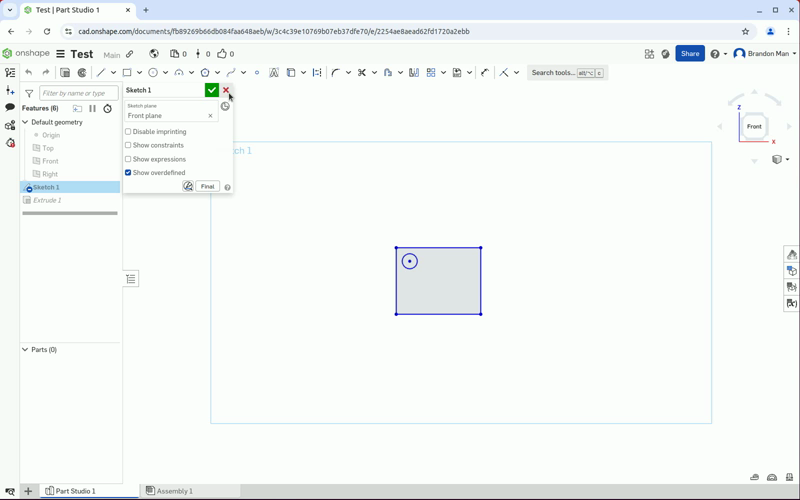
click(229, 92)
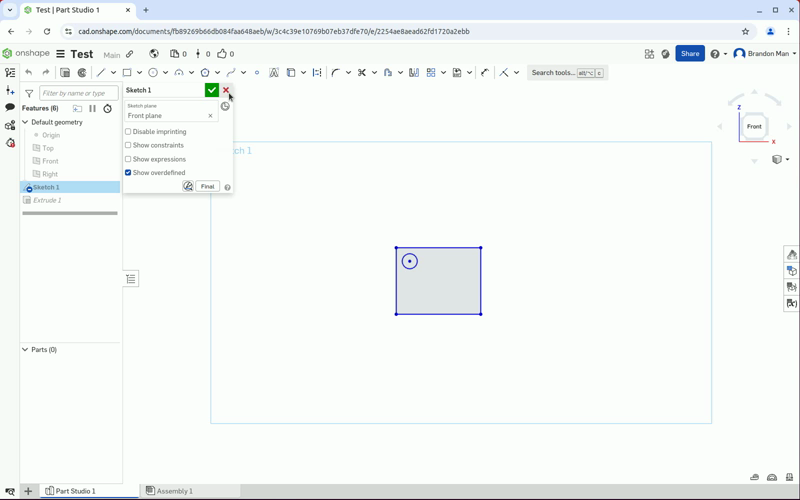
key(shift+s)
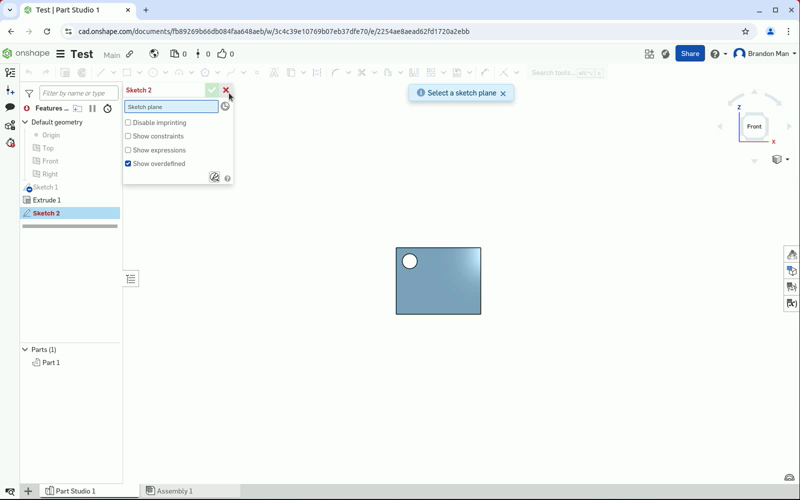
mouse_move(73, 163)
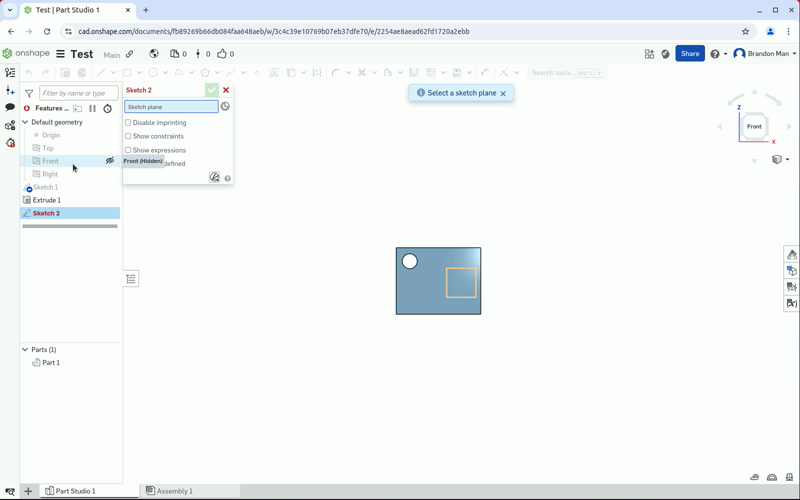
click(73, 163)
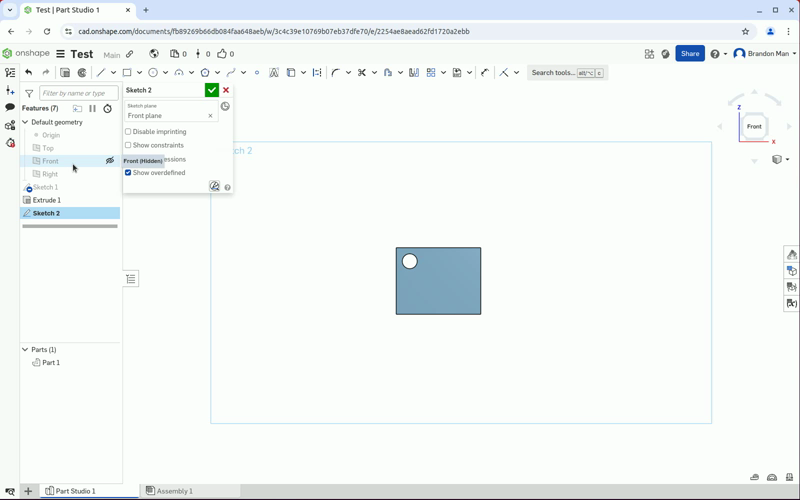
mouse_move(73, 352)
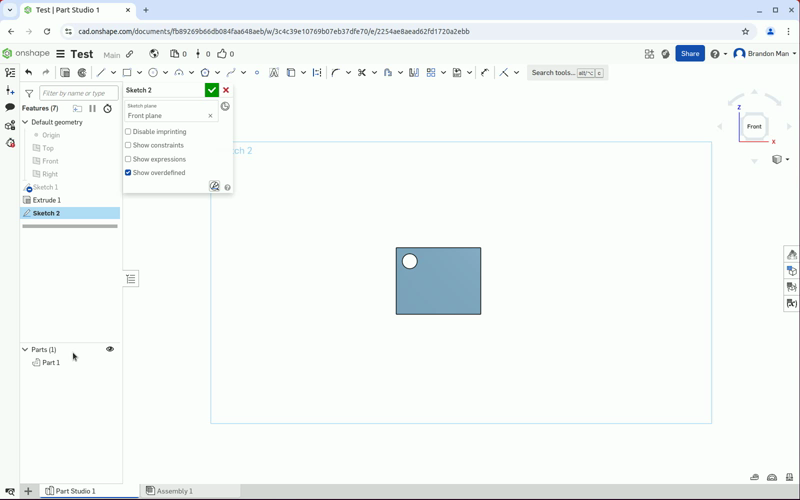
key(y)
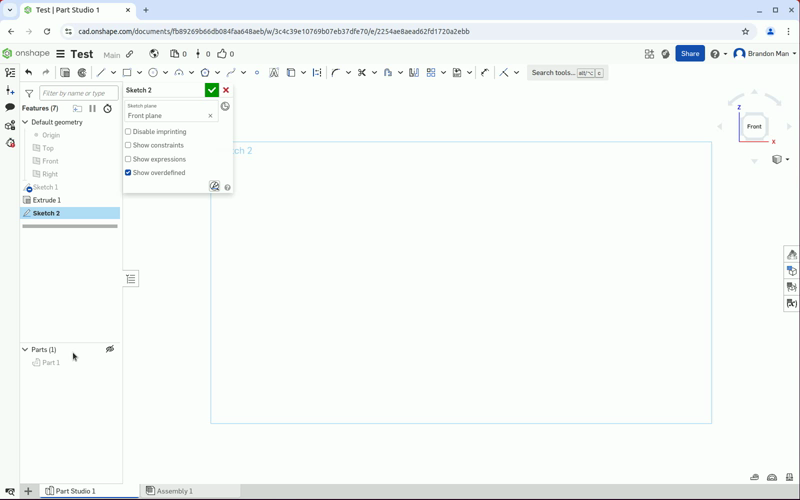
key(c)
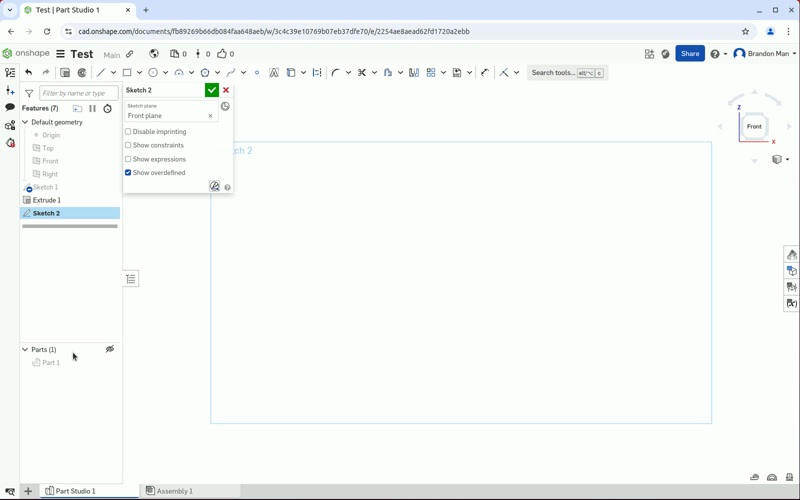
key_down(shift)
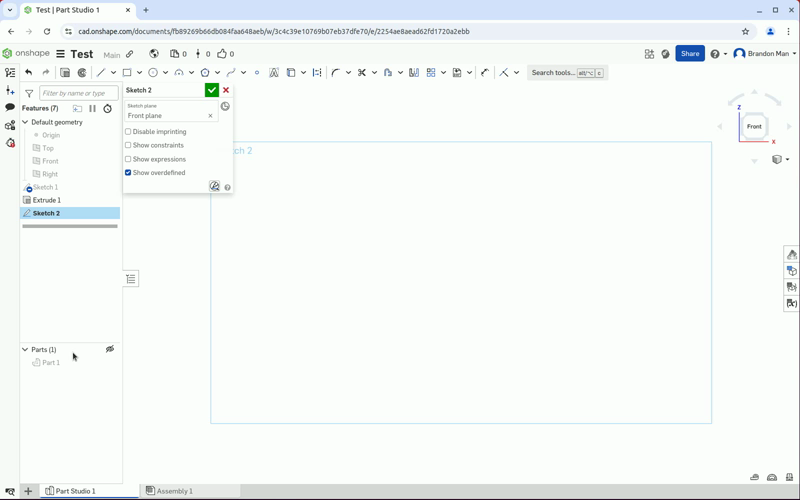
mouse_move(567, 264)
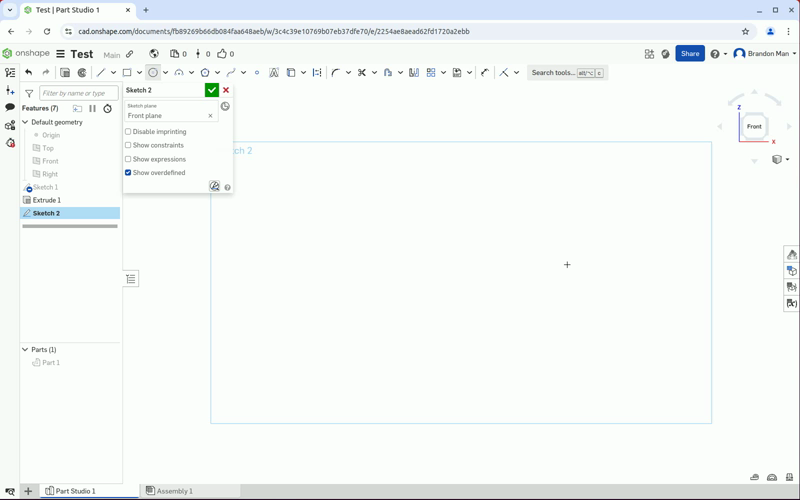
click(567, 264)
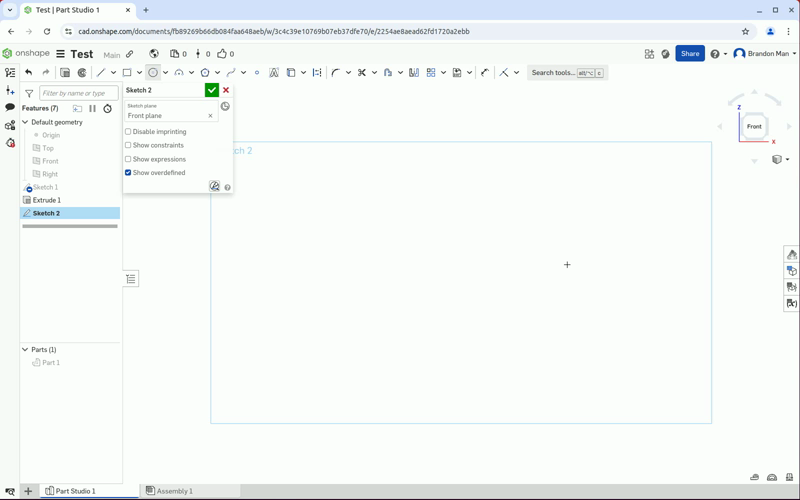
key_up(shift)
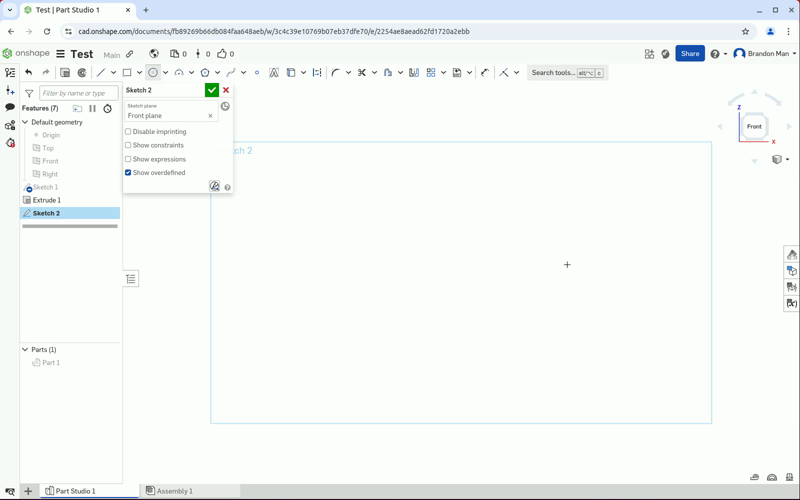
mouse_move(574, 264)
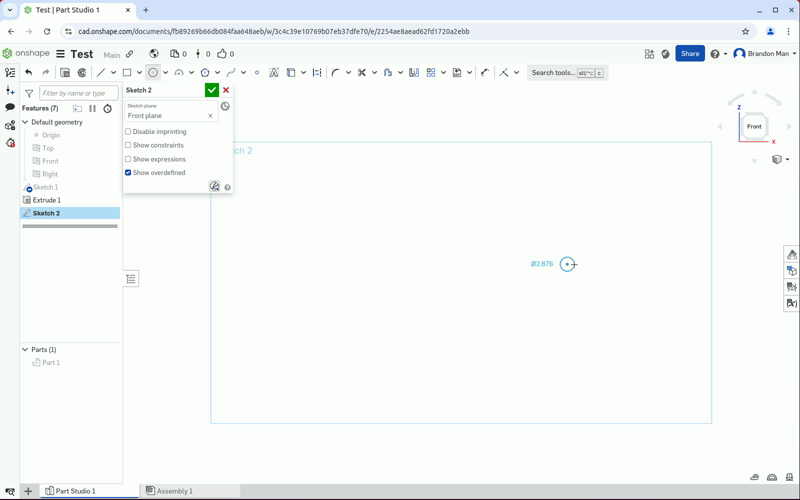
click(574, 264)
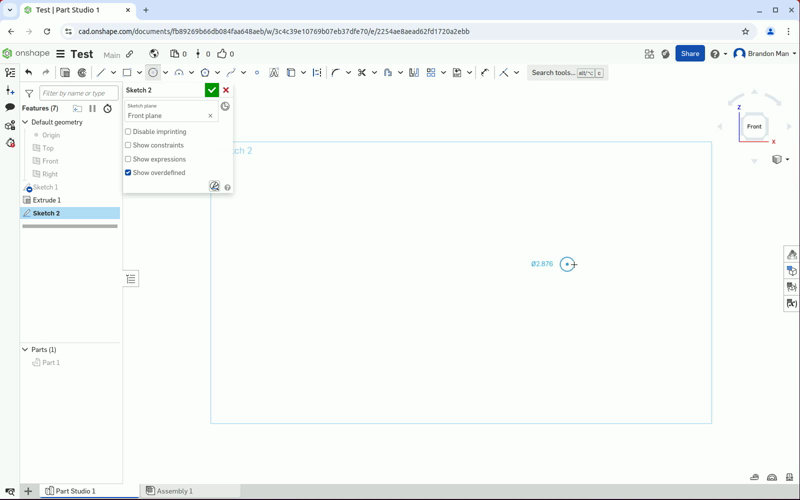
key(esc)
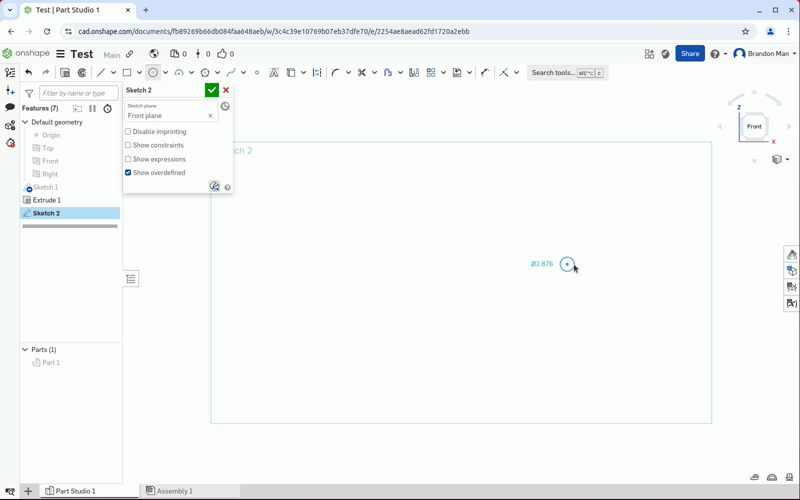
mouse_move(569, 270)
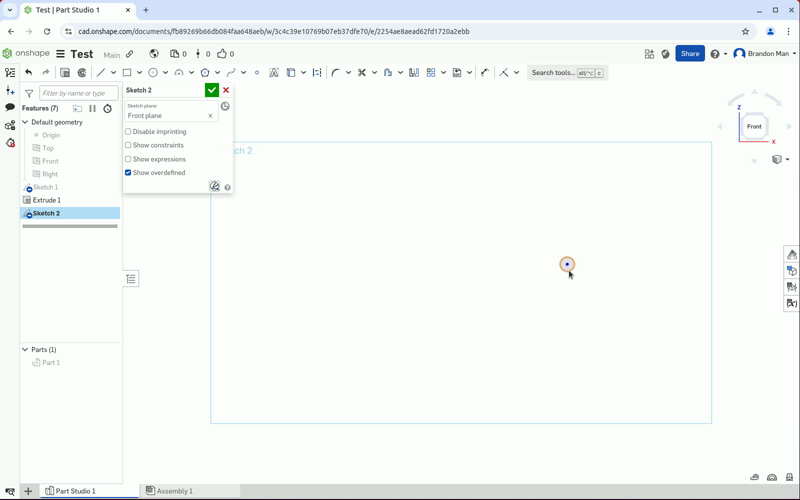
scroll(6)
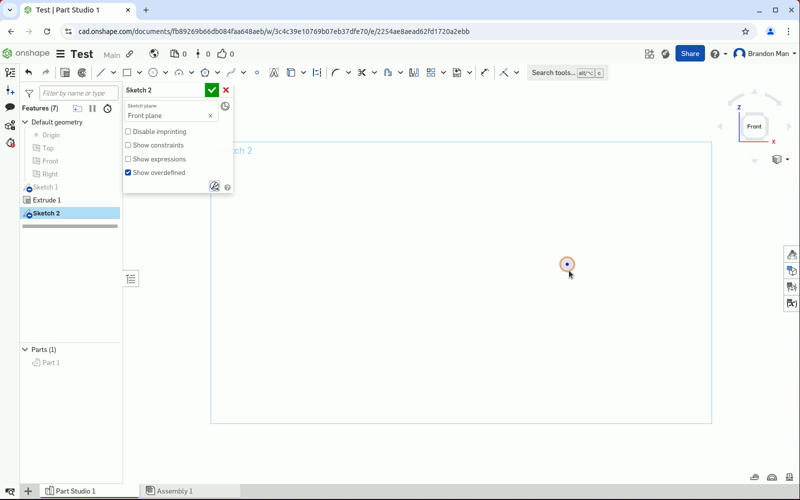
scroll(6)
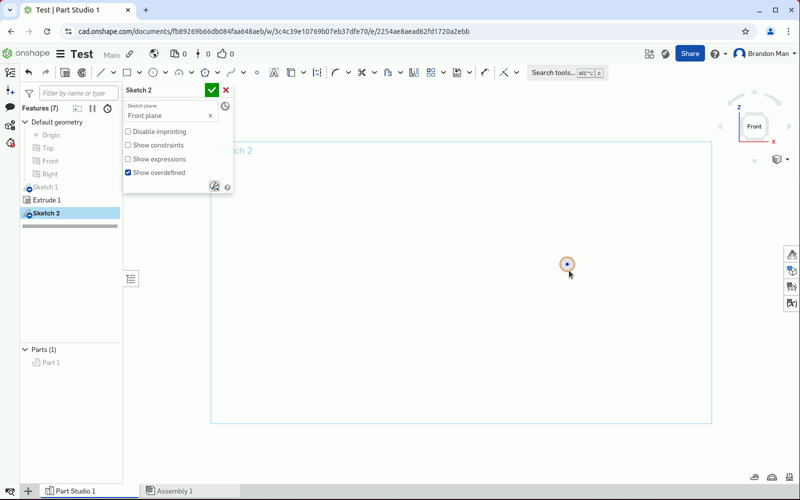
scroll(6)
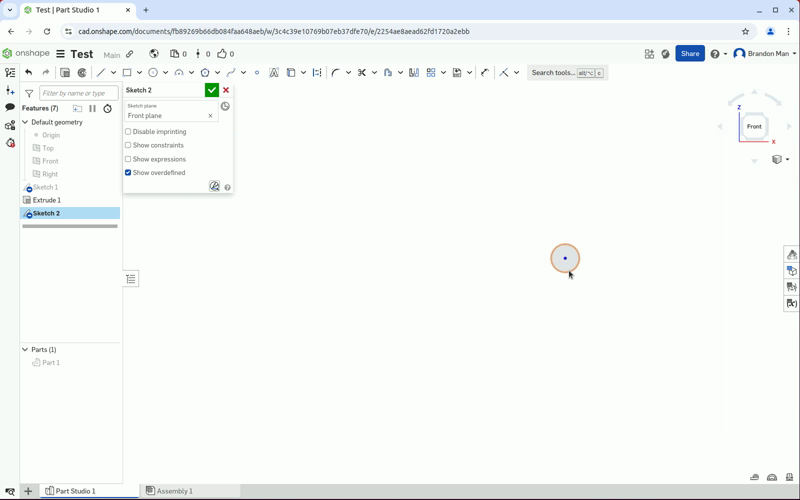
scroll(6)
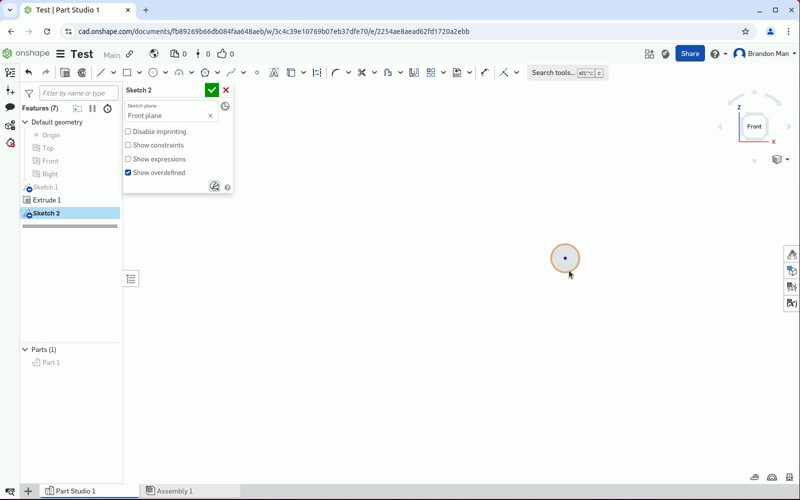
scroll(6)
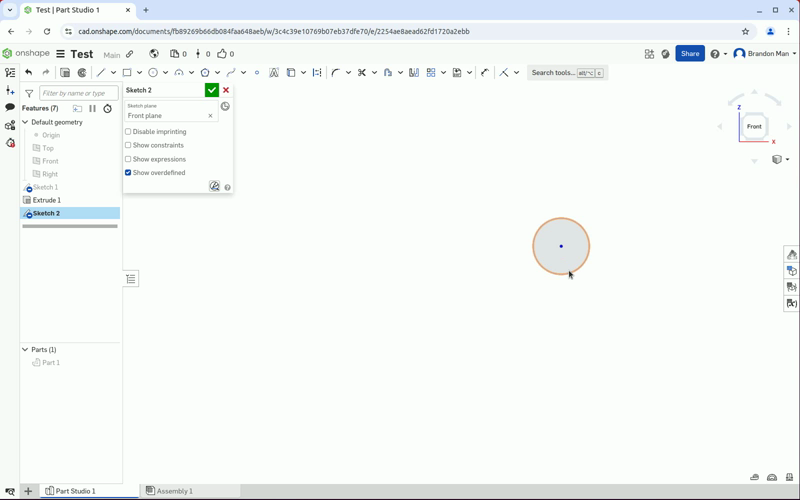
scroll(6)
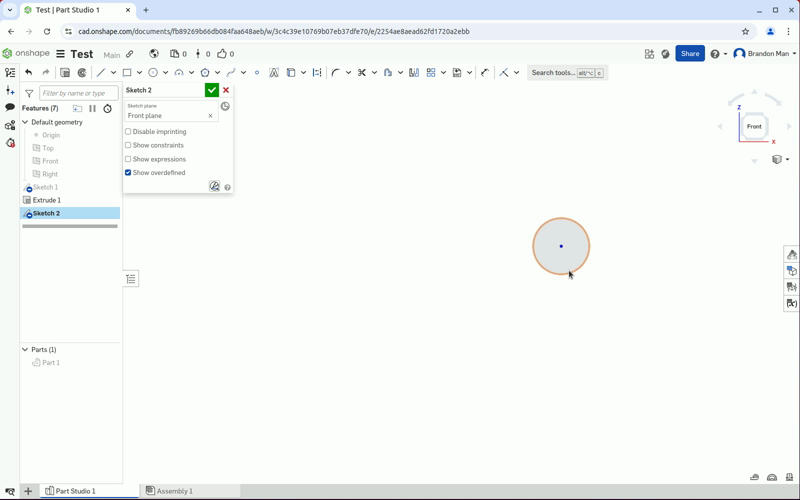
scroll(6)
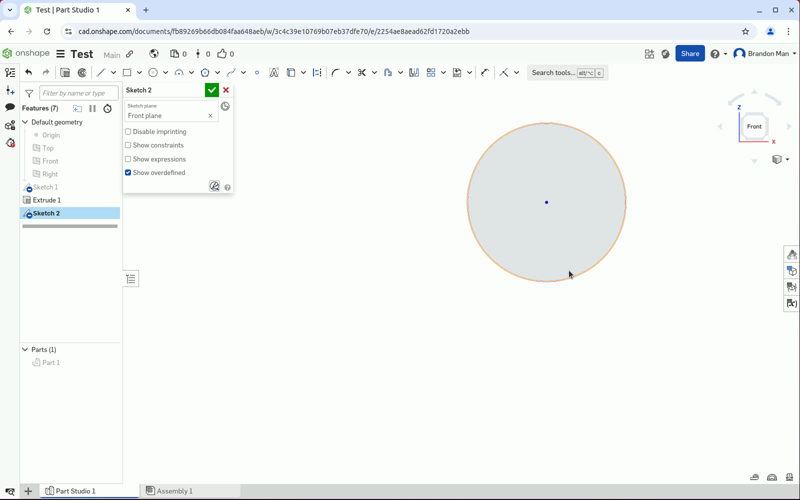
click(569, 270)
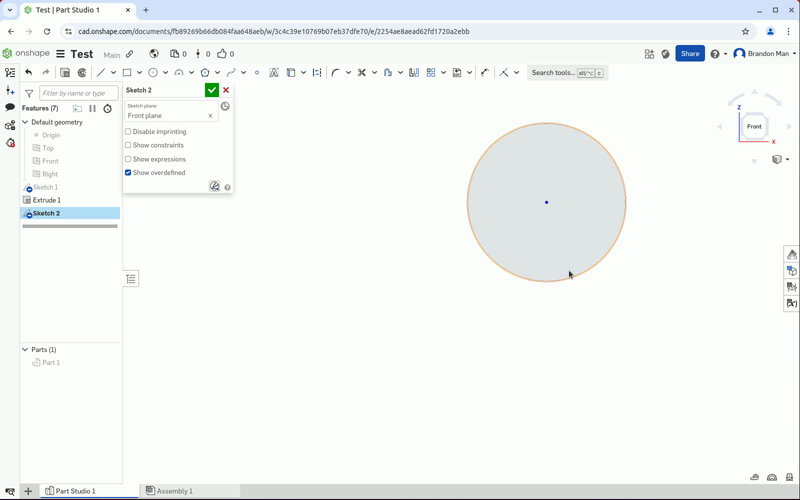
scroll(-6)
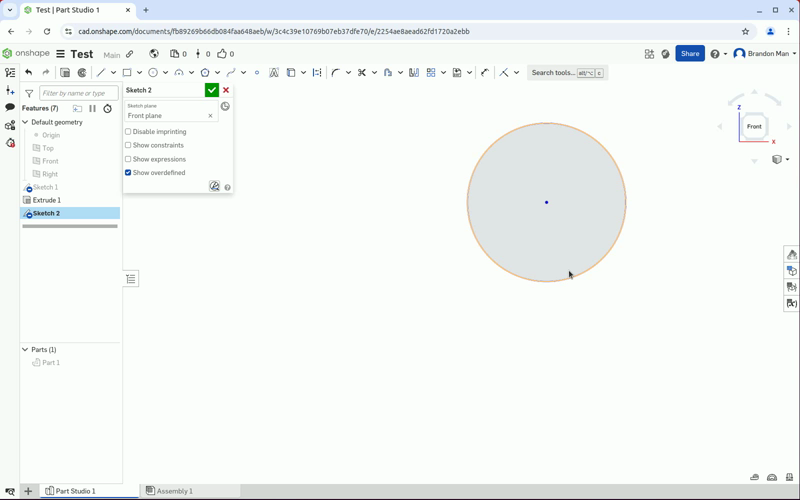
scroll(-6)
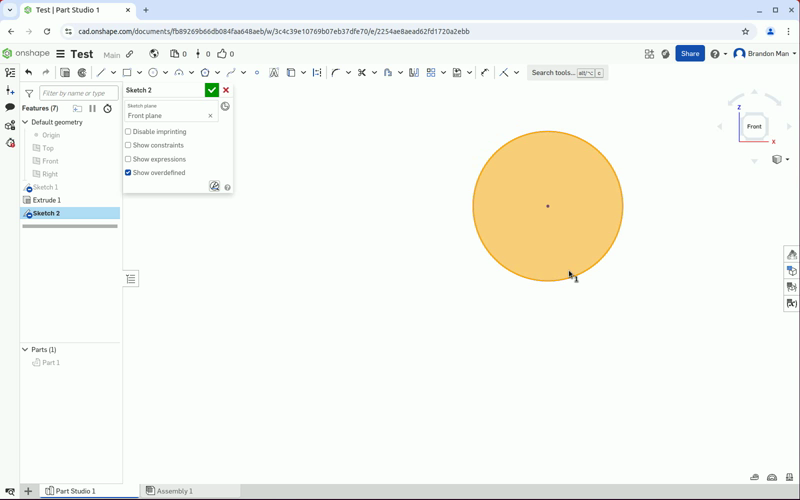
scroll(-6)
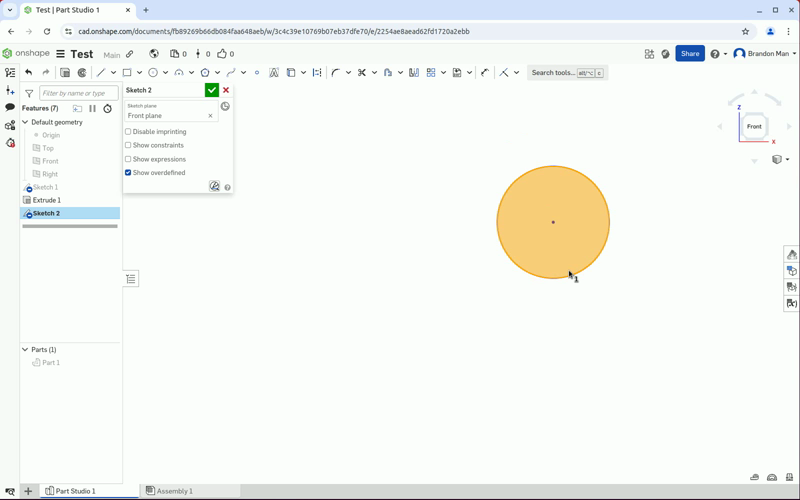
scroll(-6)
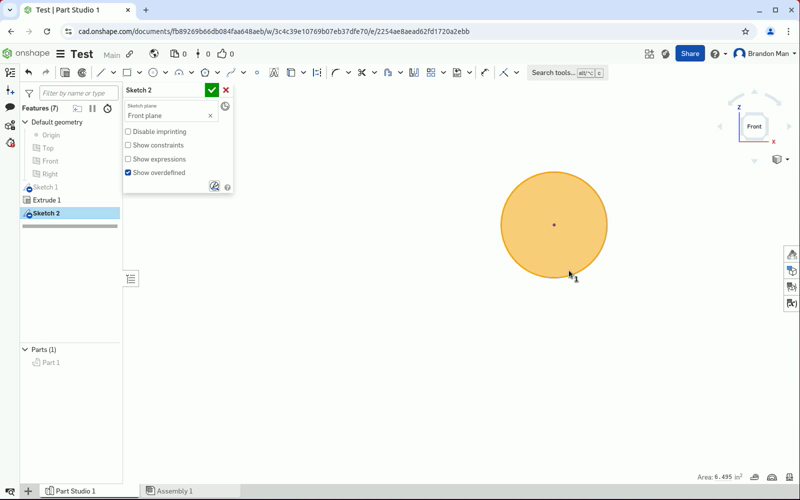
scroll(-6)
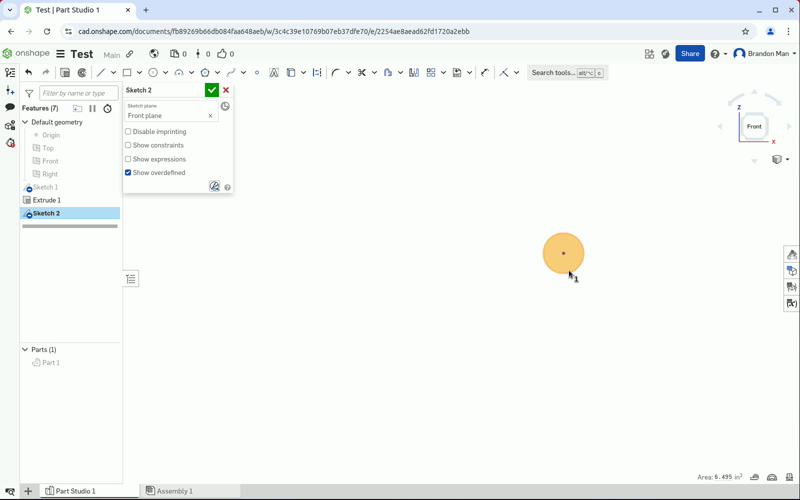
scroll(-6)
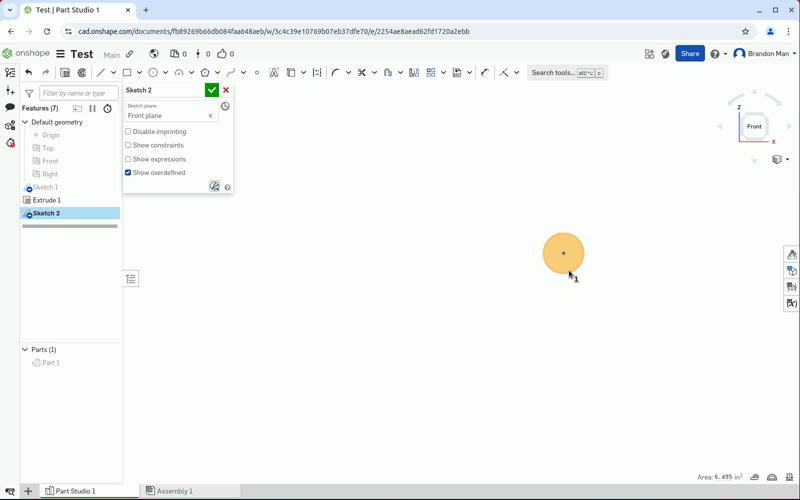
scroll(-6)
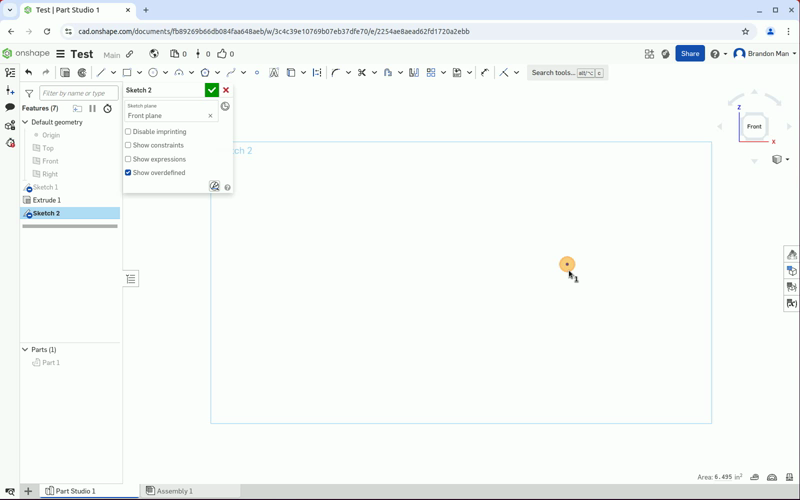
mouse_move(73, 352)
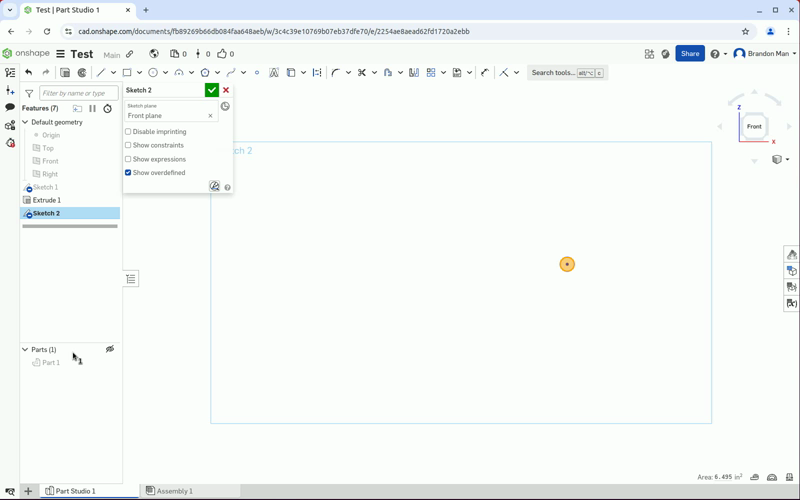
key(shift+y)
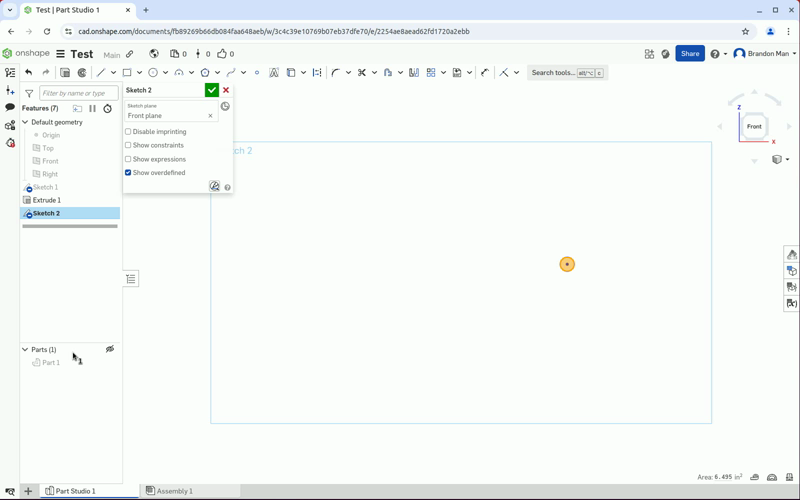
key(shift+e)
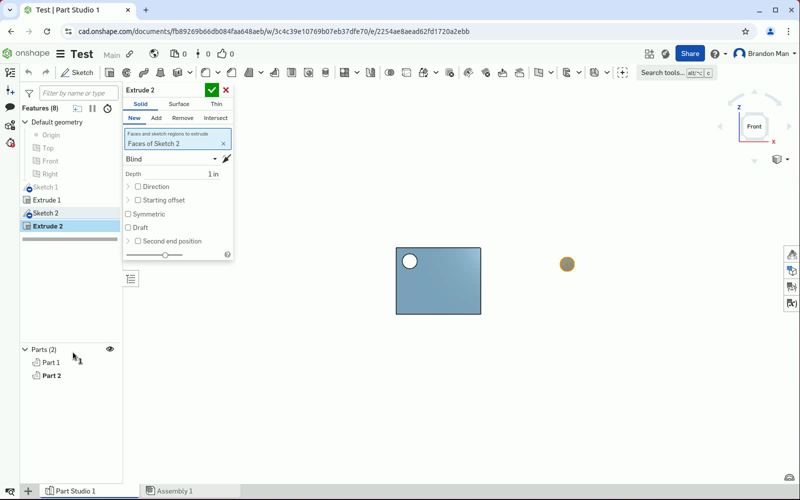
mouse_move(143, 106)
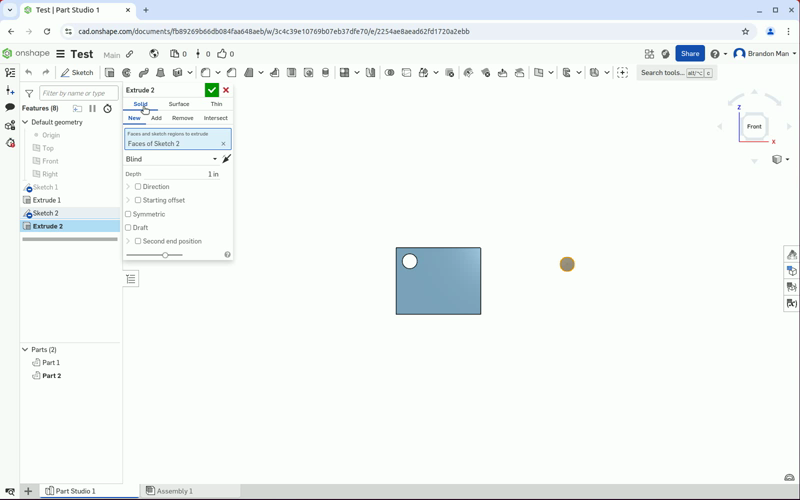
click(143, 106)
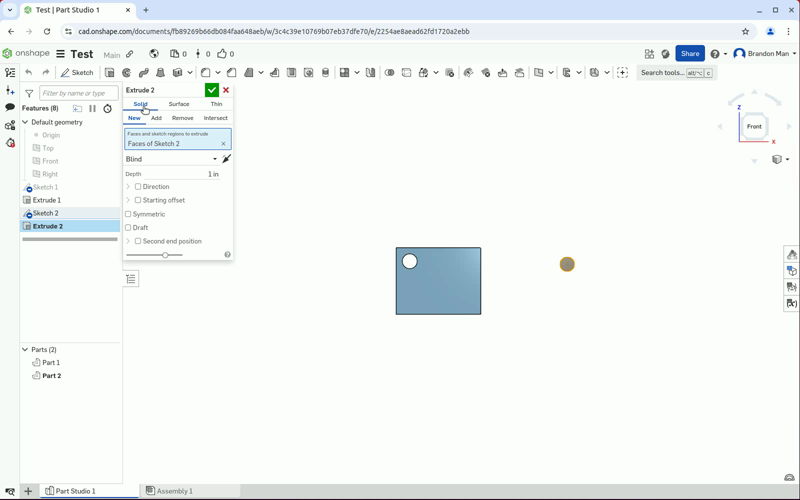
mouse_move(137, 120)
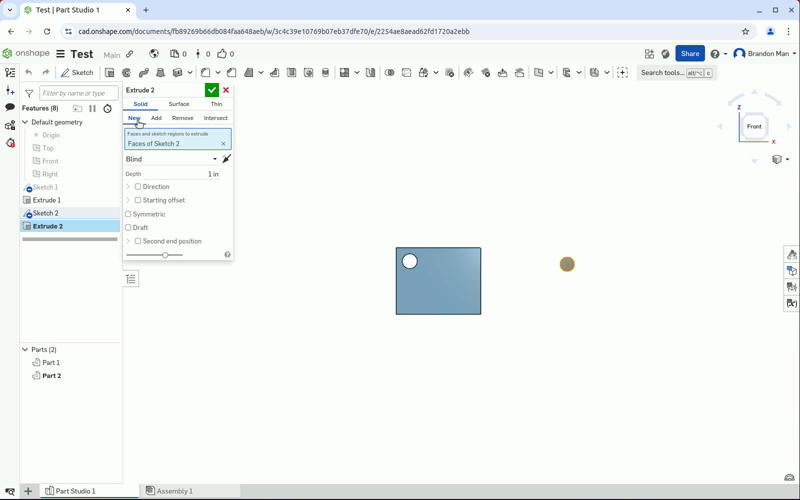
click(137, 120)
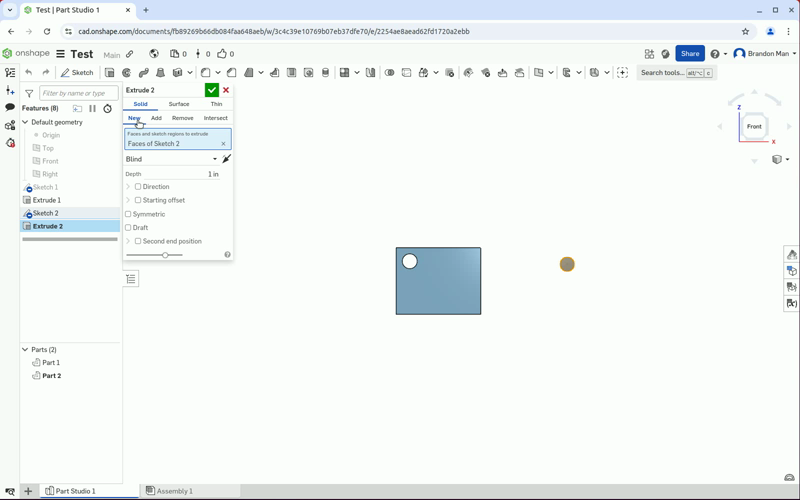
key(tab, 4)
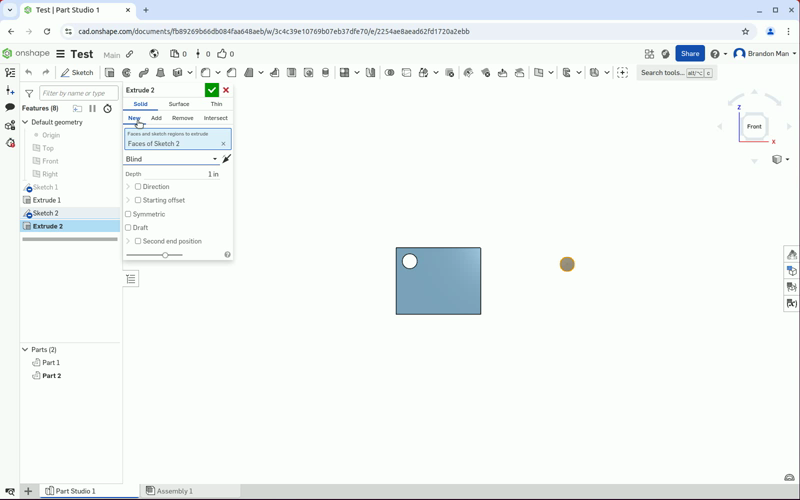
text(6.018)
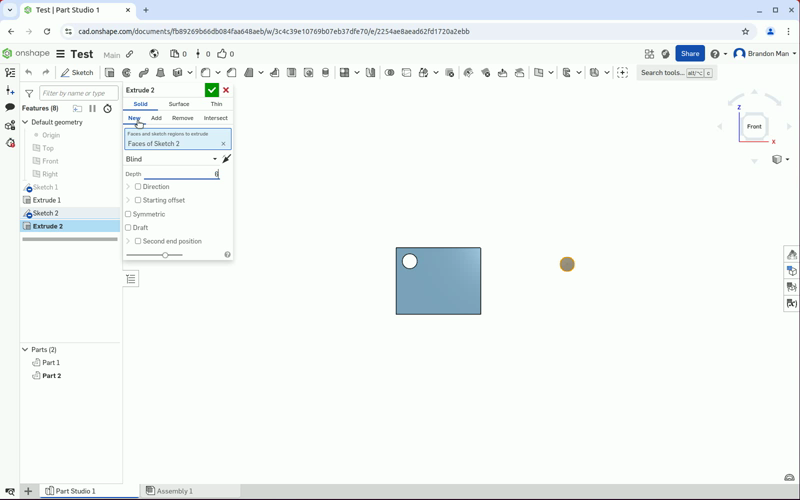
key(enter)
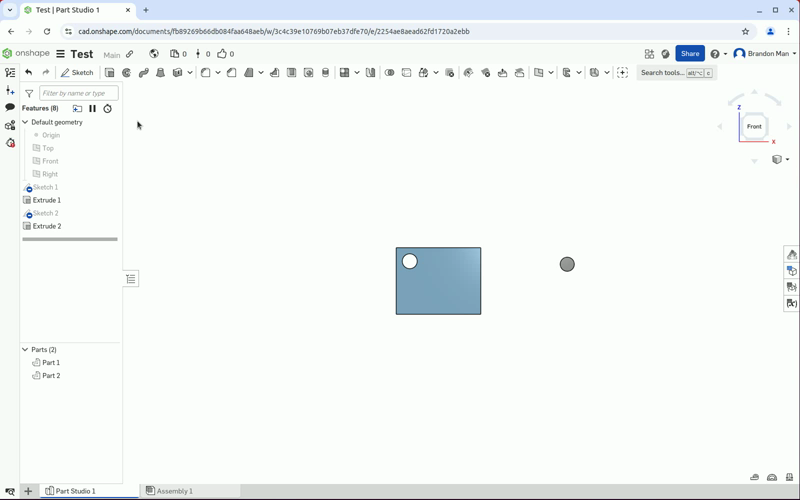
key(shift+h)
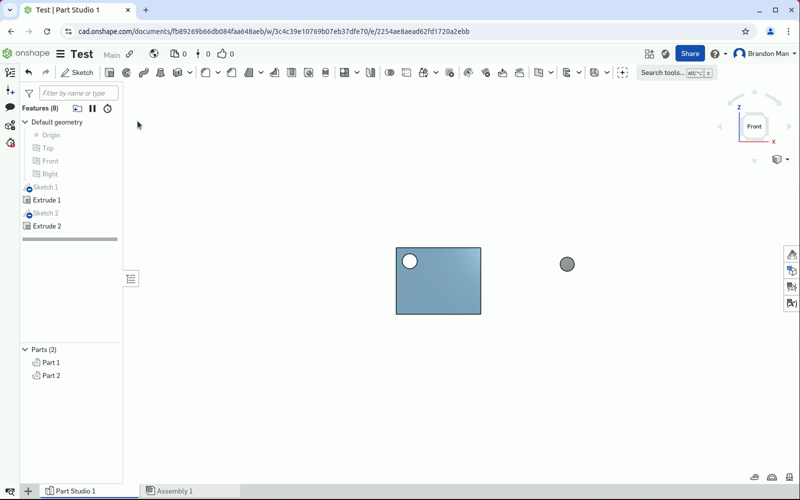
key(shift+h)
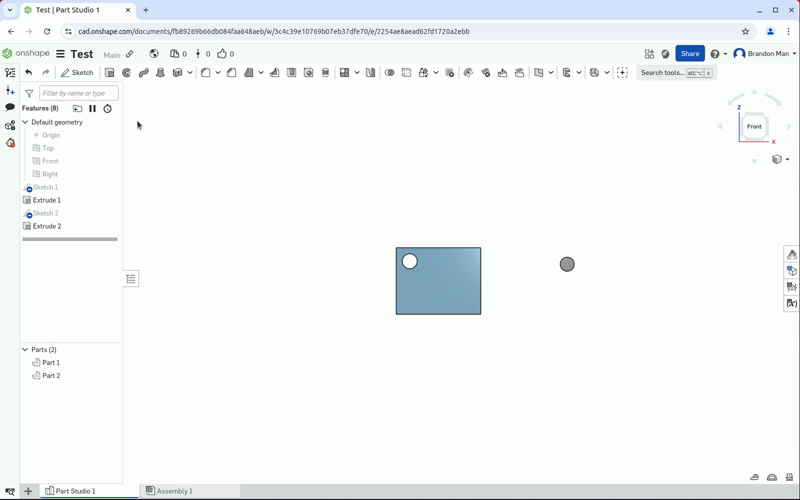
key(shift+7)
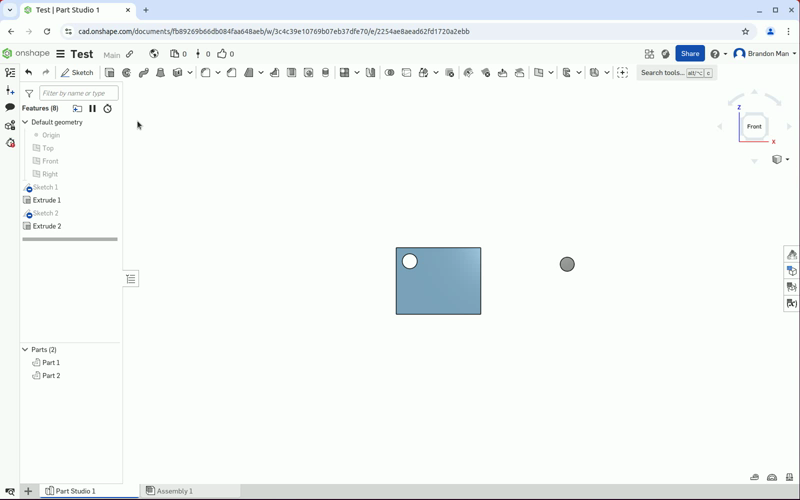
key(left, 2)
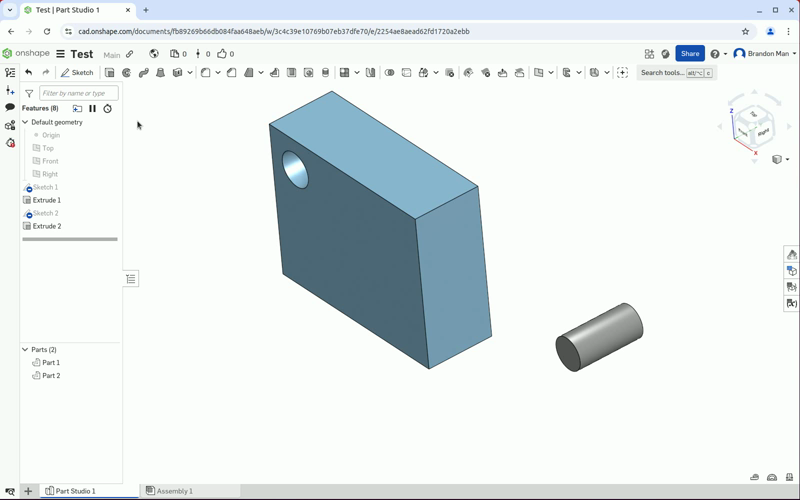
key(down, 2)
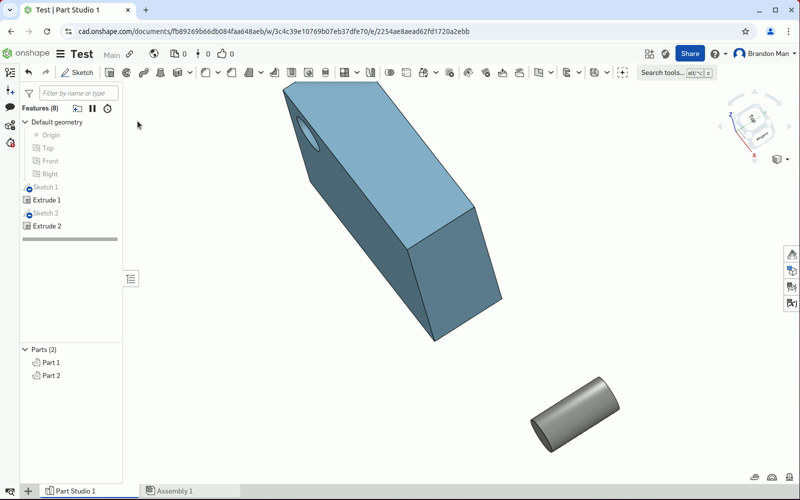
key(up, 2)
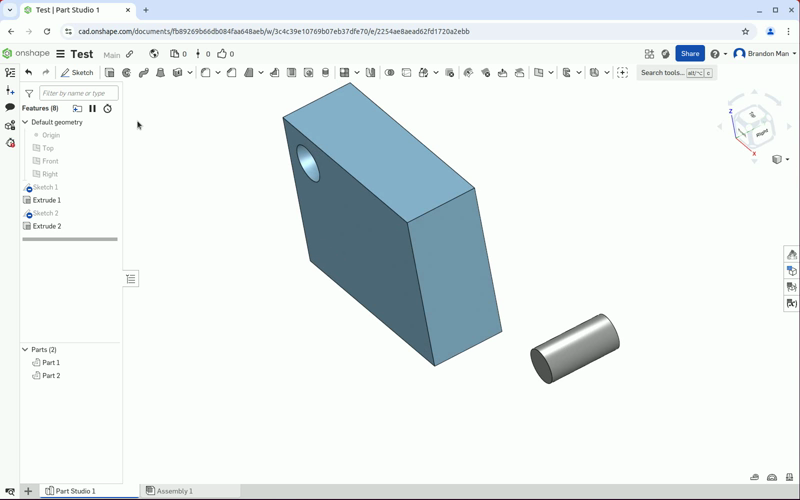
key(right, 2)
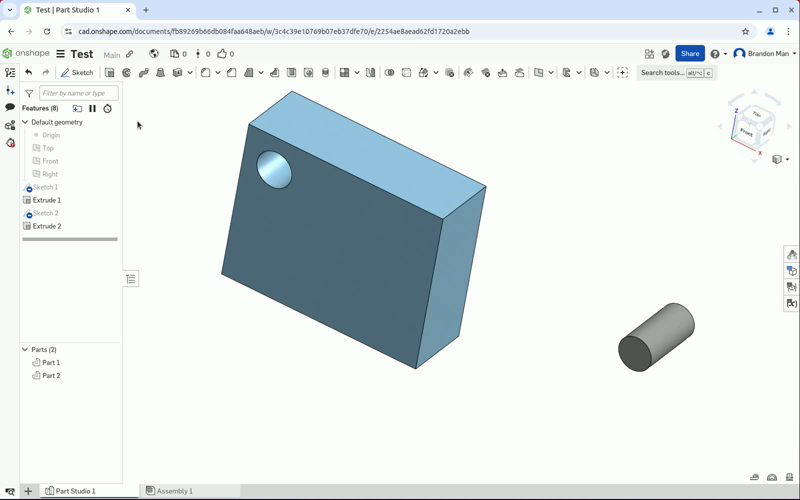
mouse_move(73, 189)
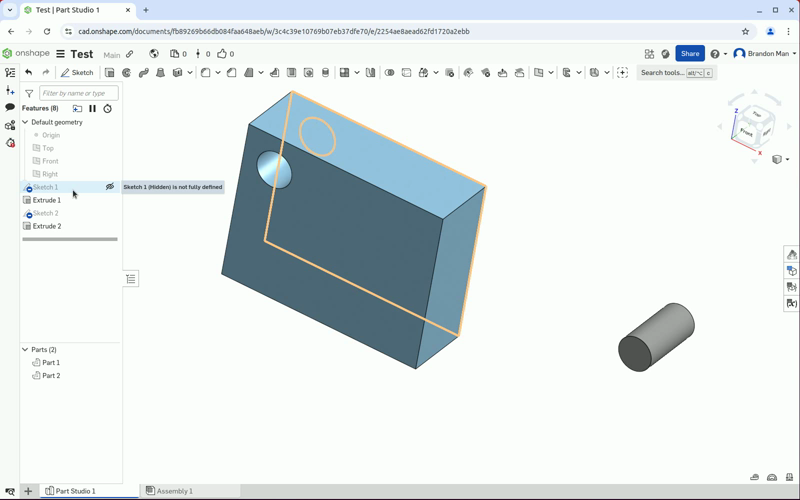
click(73, 189)